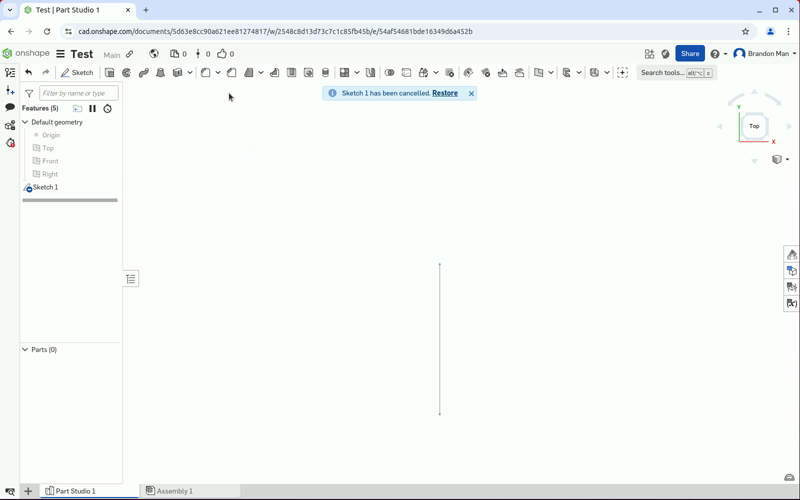
key(shift+h)
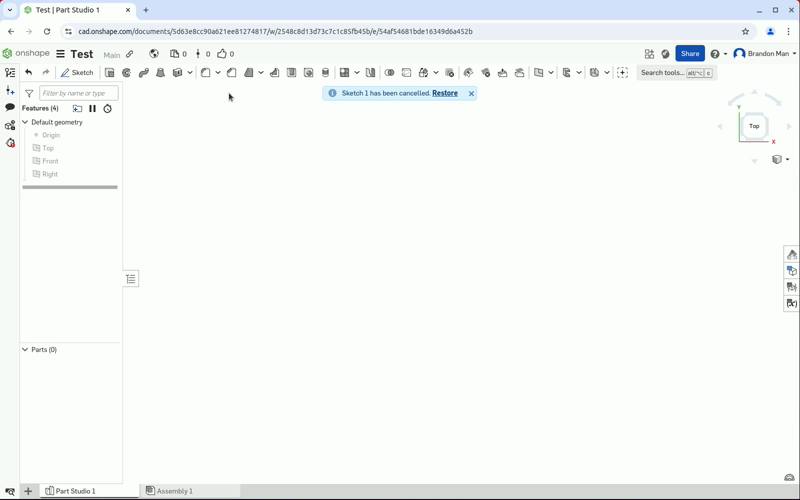
key(shift+s)
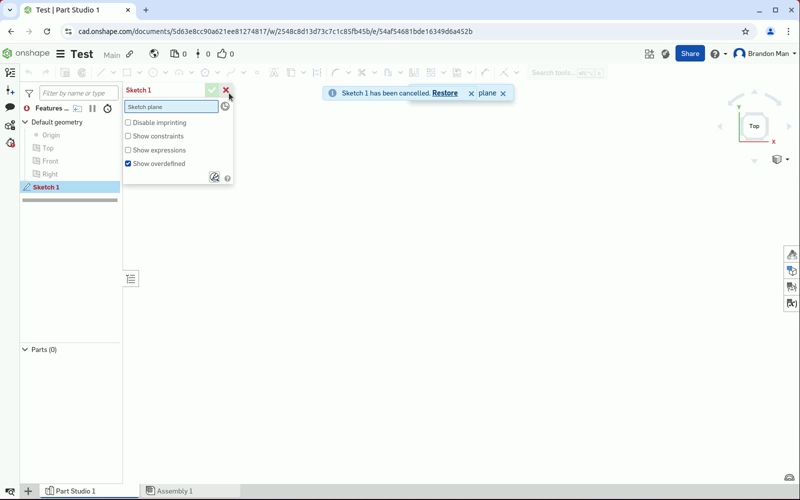
mouse_move(73, 150)
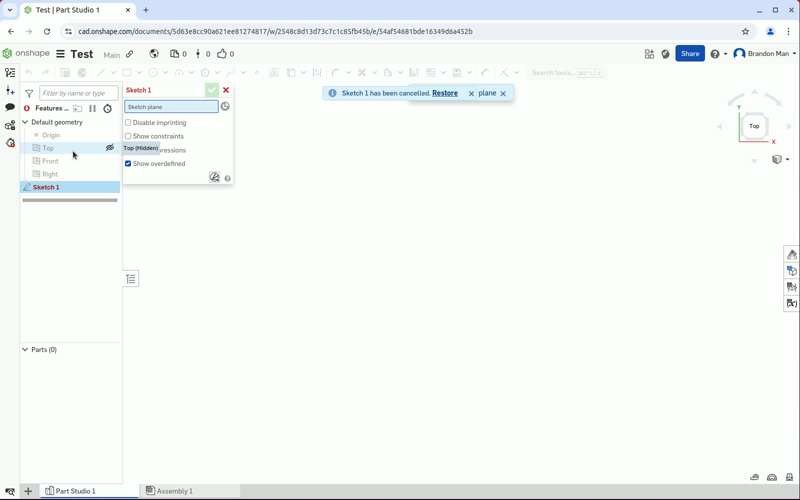
click(73, 150)
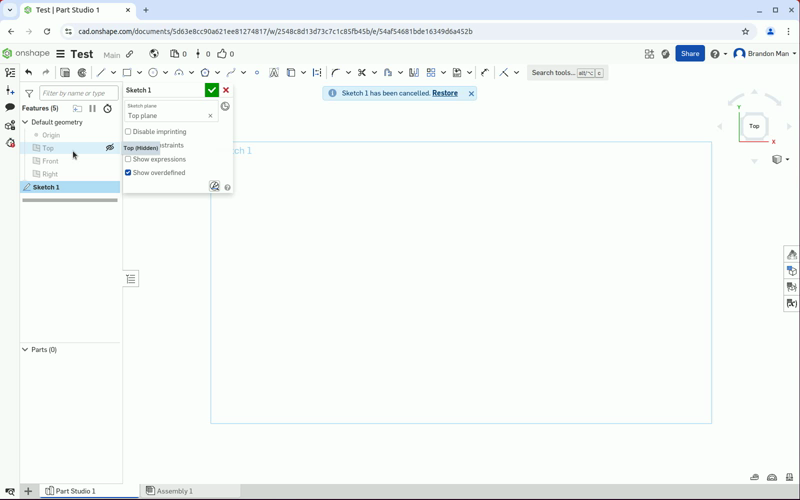
mouse_move(73, 352)
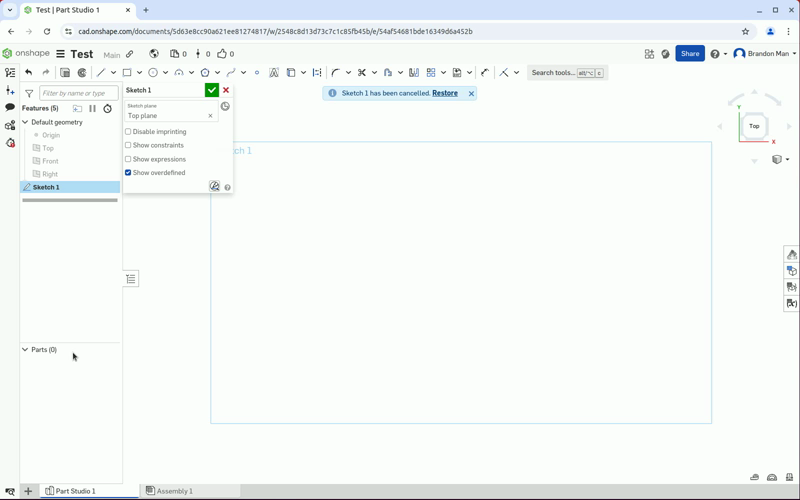
key(y)
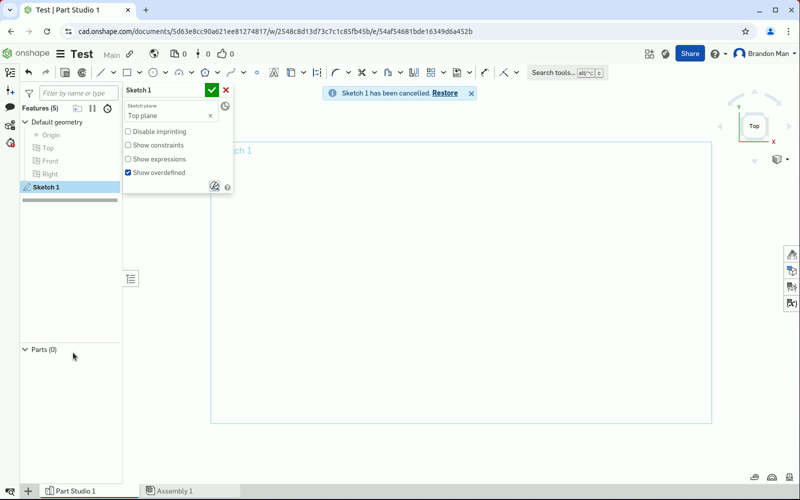
key(c)
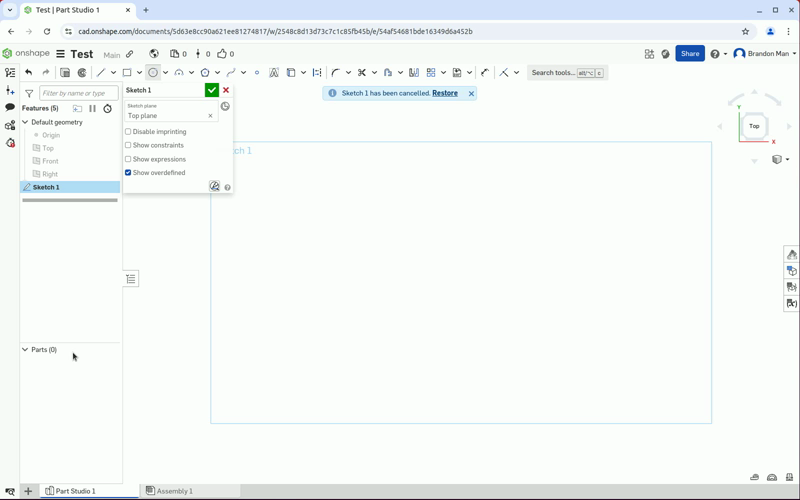
key_down(shift)
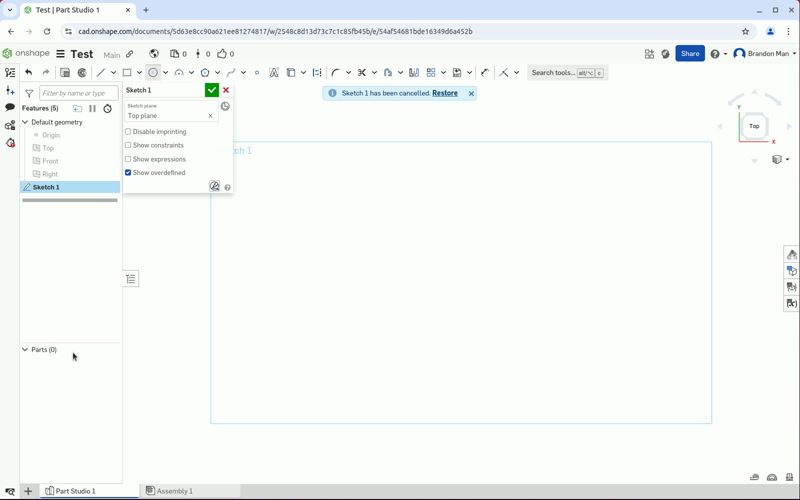
mouse_move(517, 232)
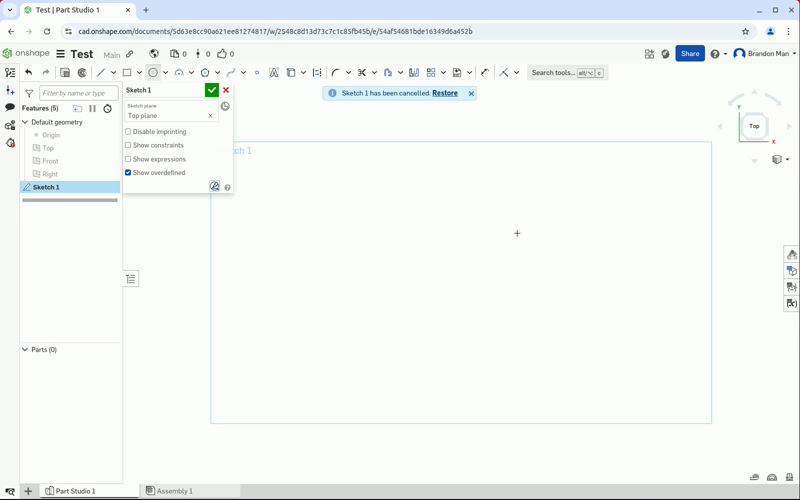
click(517, 232)
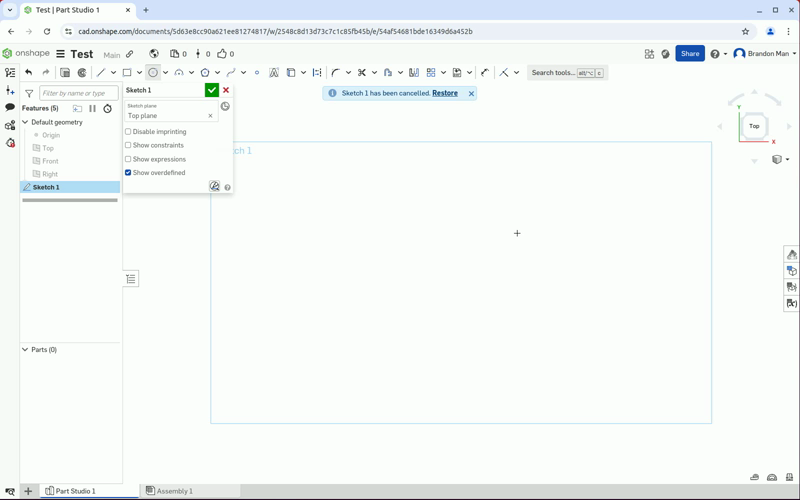
key_up(shift)
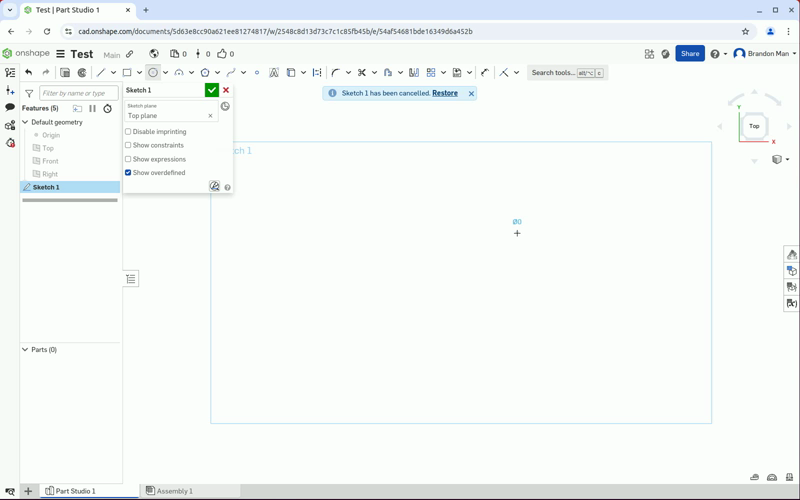
mouse_move(558, 232)
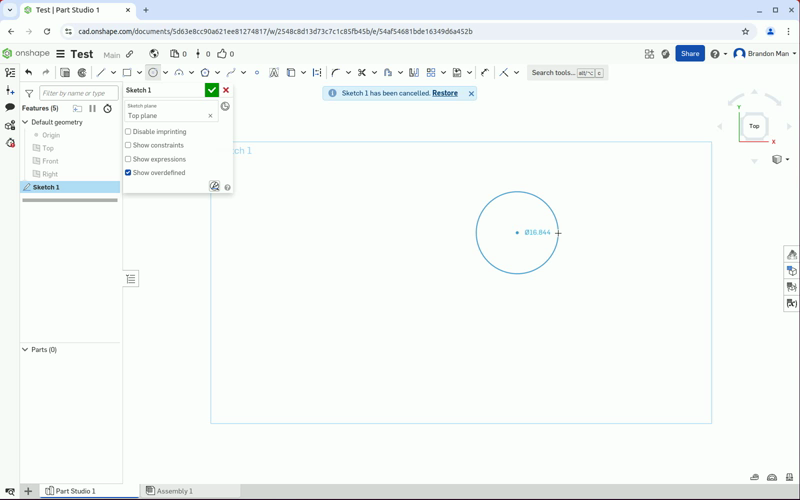
click(558, 232)
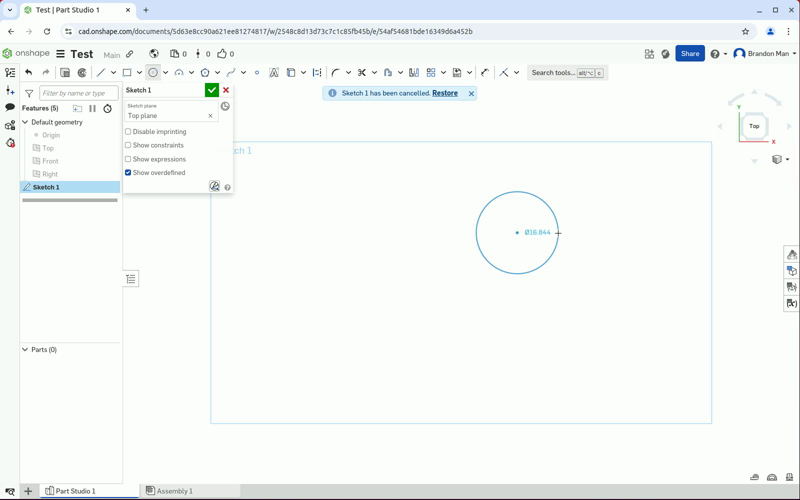
key(esc)
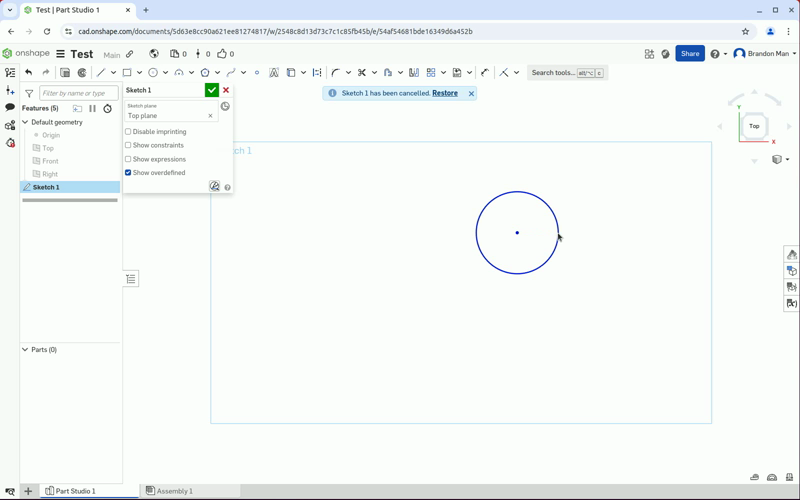
mouse_move(531, 219)
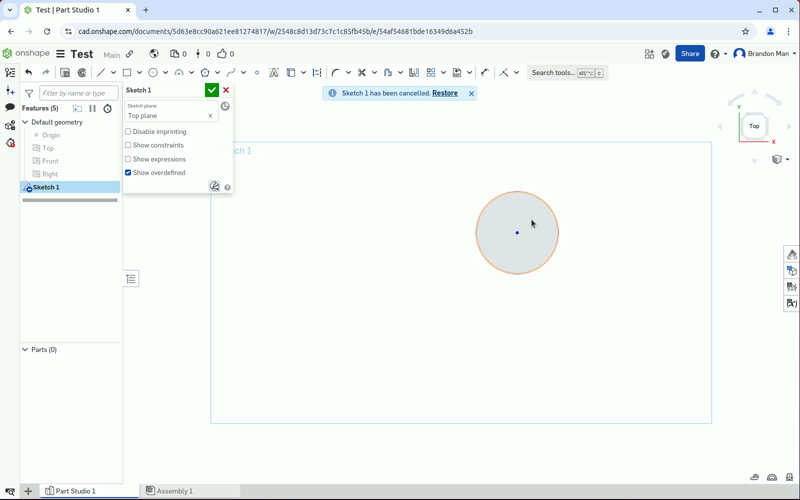
click(531, 219)
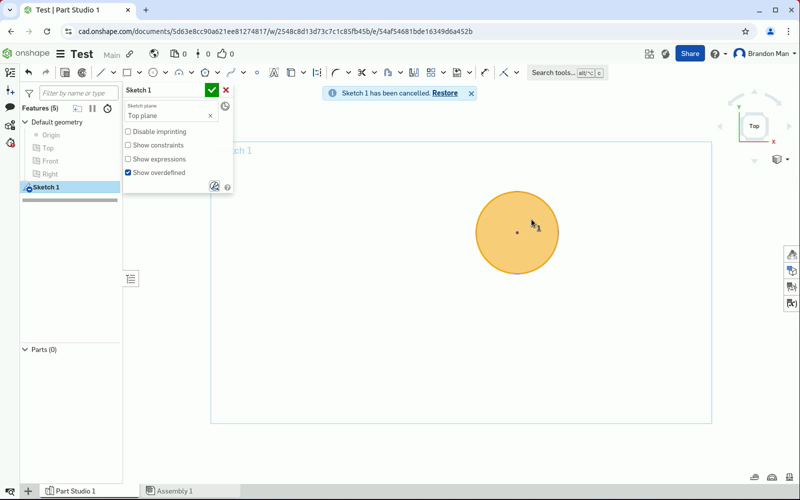
mouse_move(73, 352)
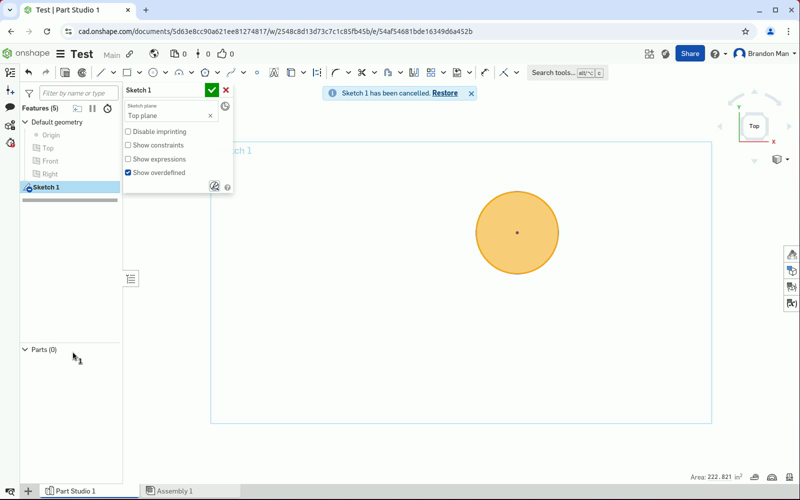
key(shift+y)
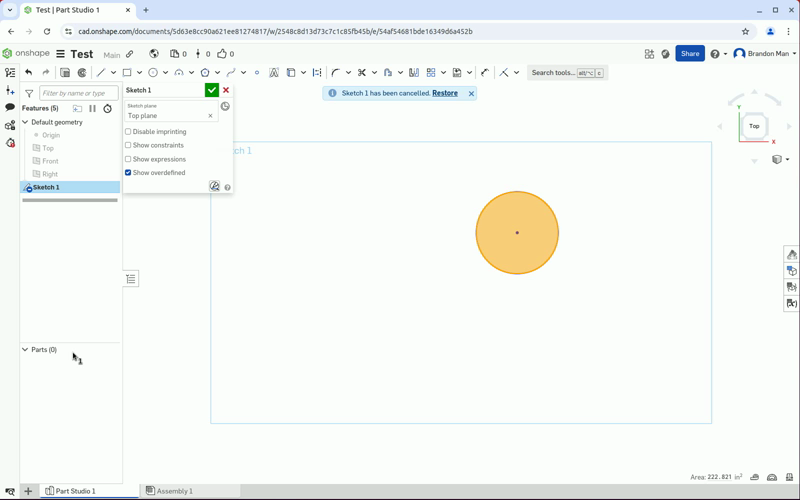
key(shift+e)
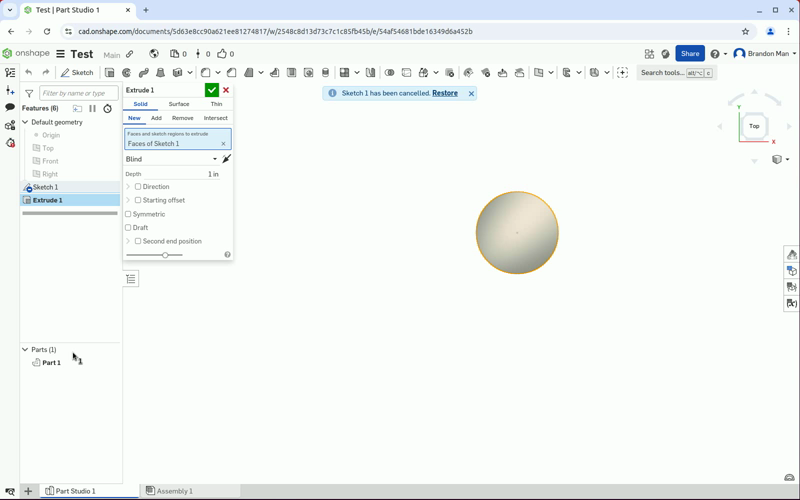
mouse_move(143, 106)
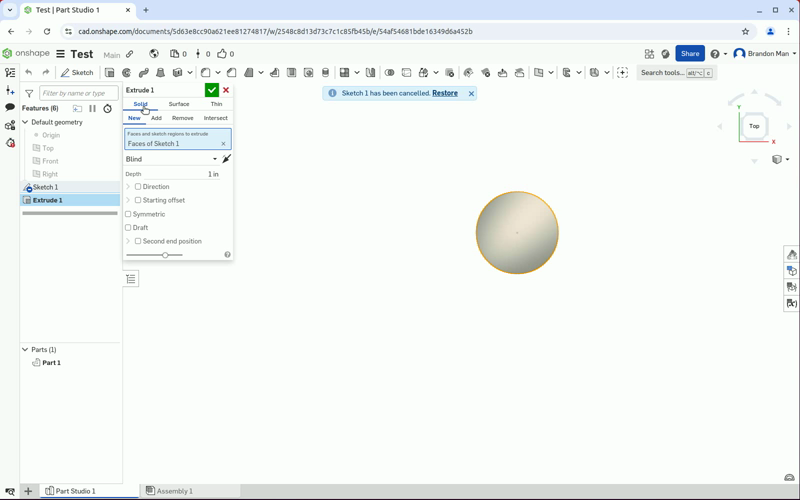
click(143, 106)
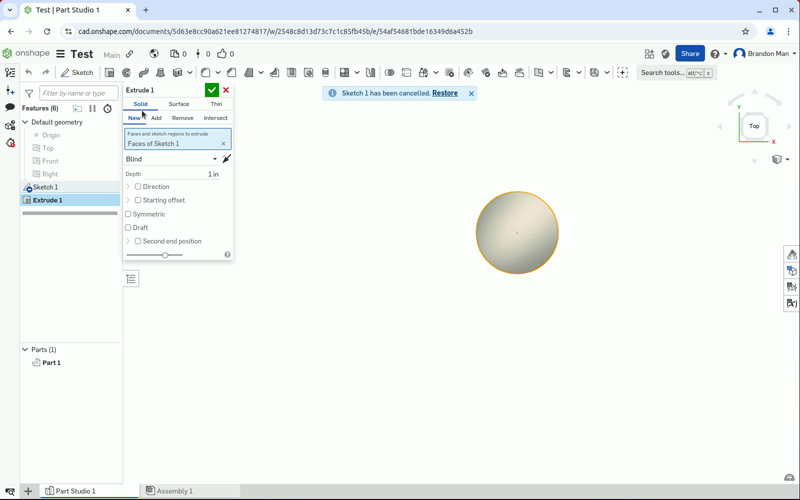
mouse_move(137, 120)
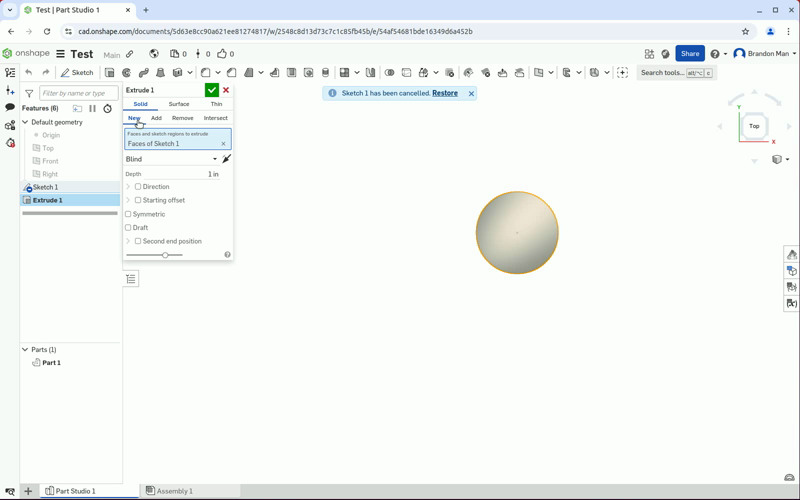
click(137, 120)
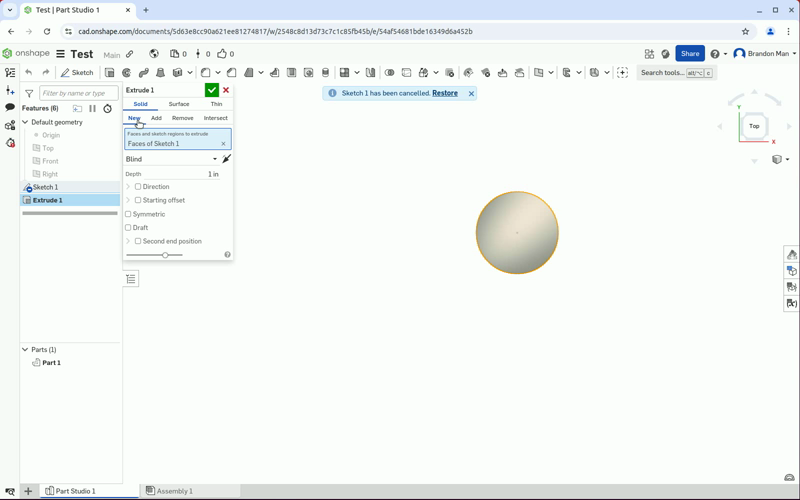
key(tab, 4)
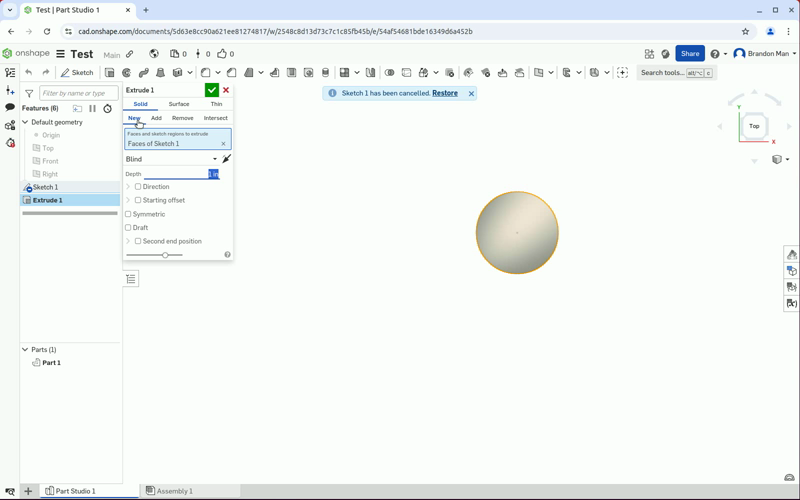
text(3.851)
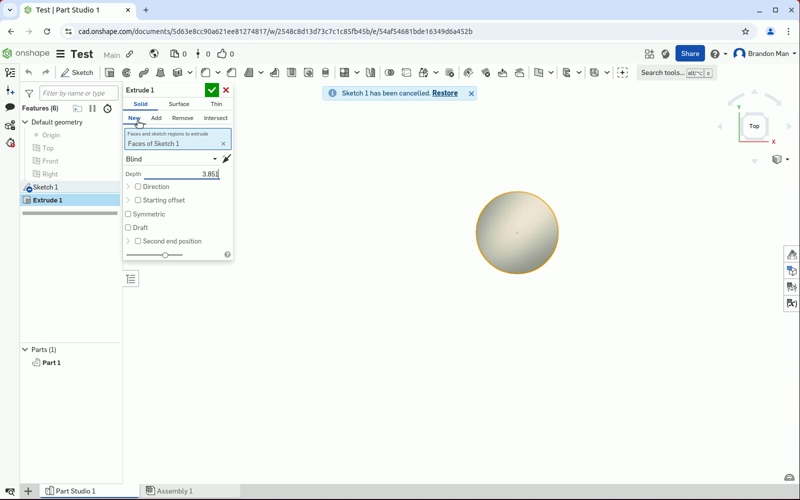
key(enter)
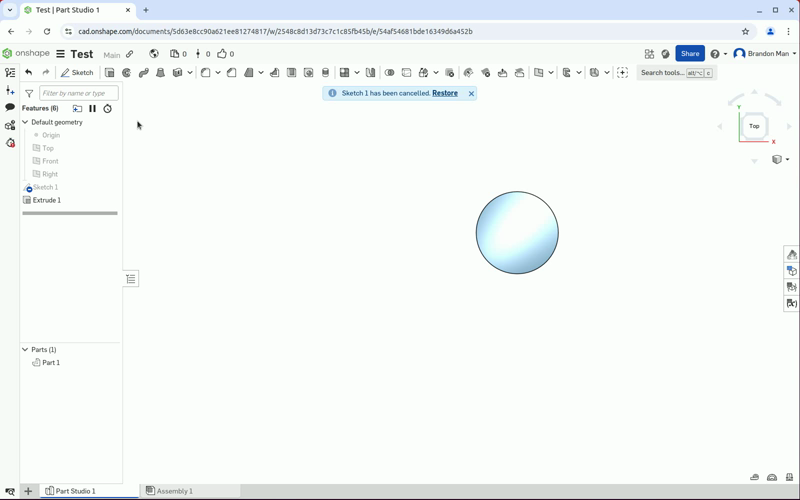
key(shift+h)
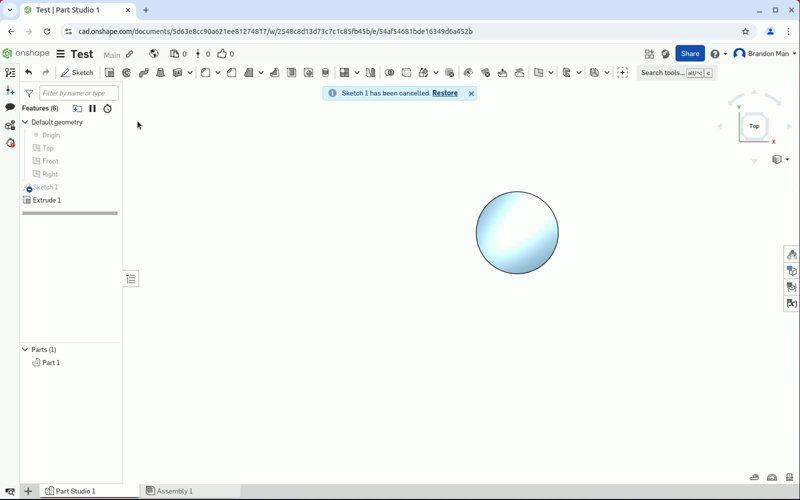
key(shift+h)
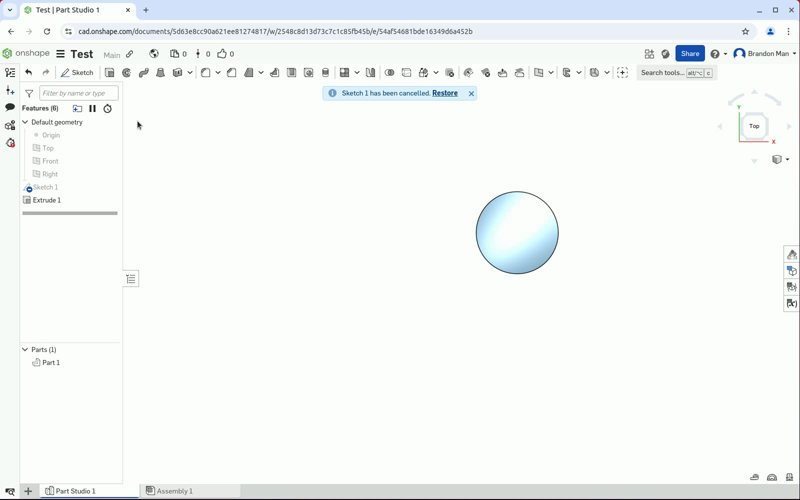
mouse_move(73, 189)
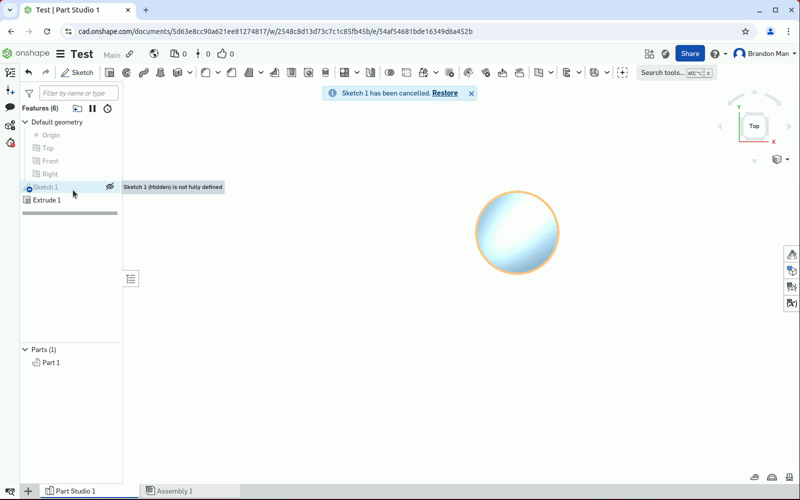
click(73, 189)
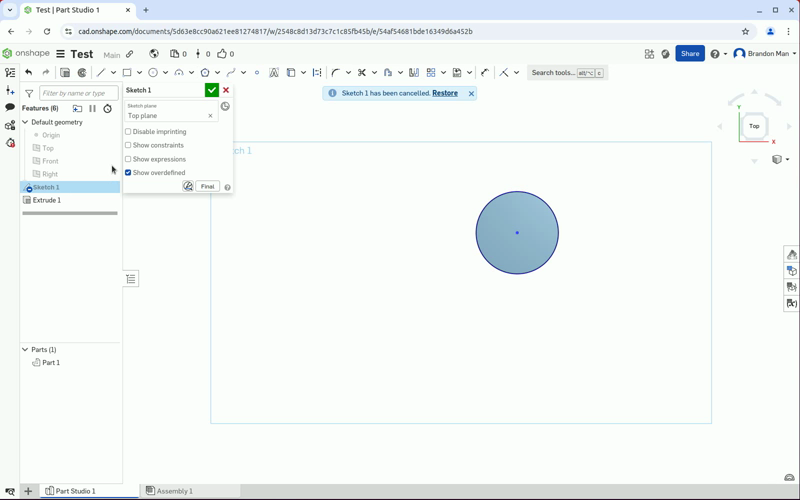
mouse_move(229, 92)
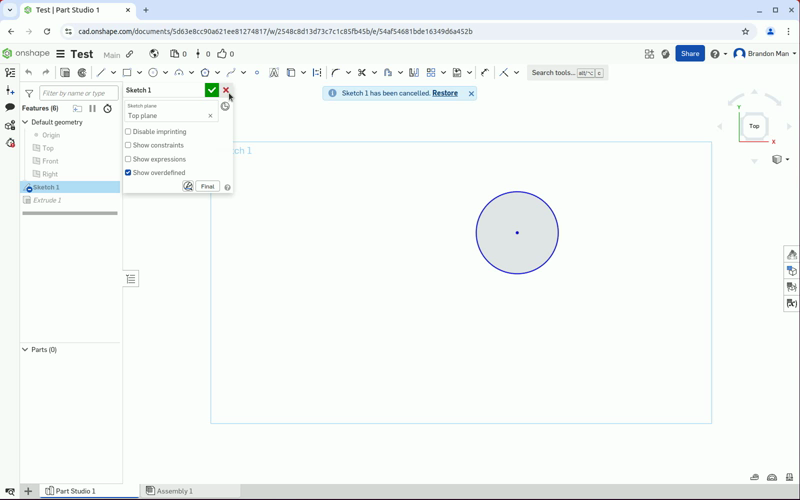
click(229, 92)
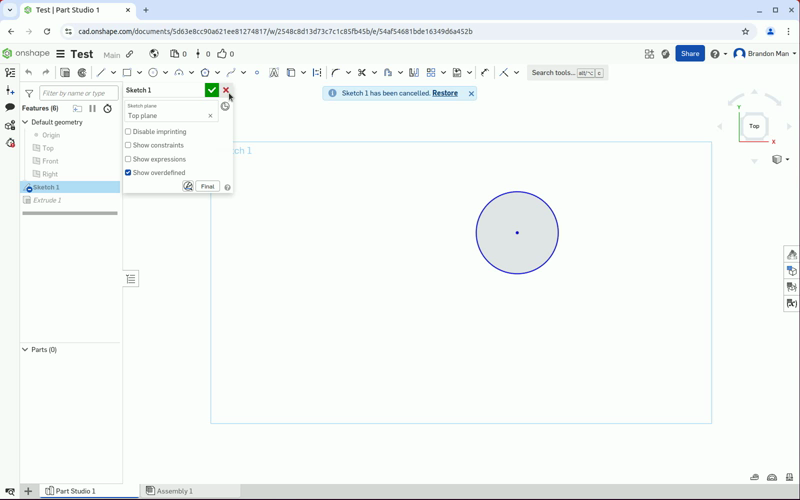
key(shift+s)
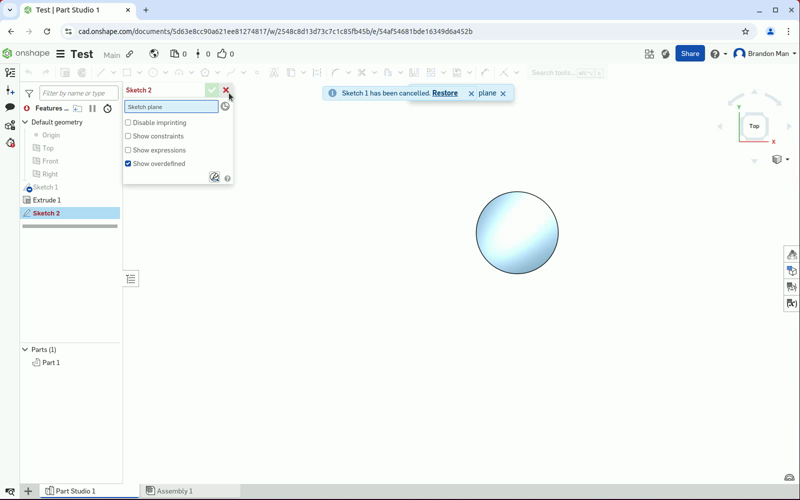
mouse_move(73, 150)
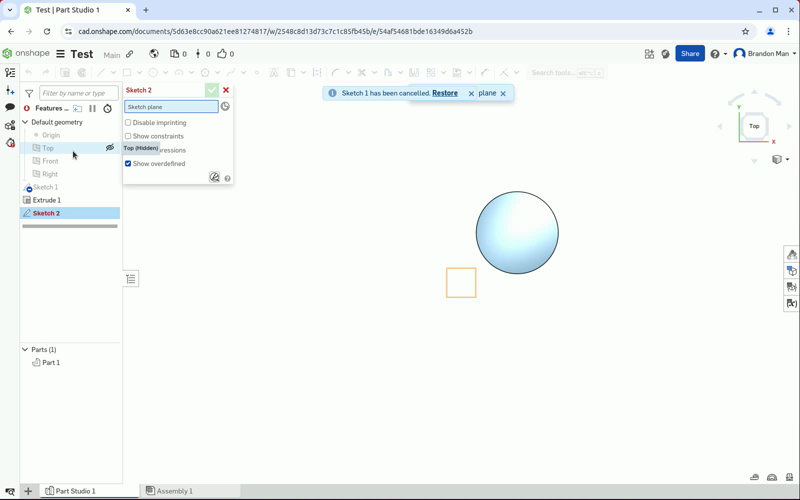
click(73, 150)
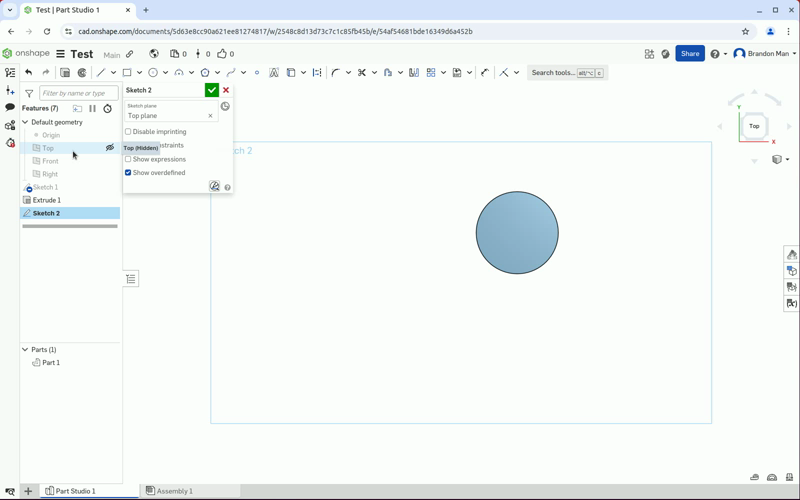
mouse_move(73, 352)
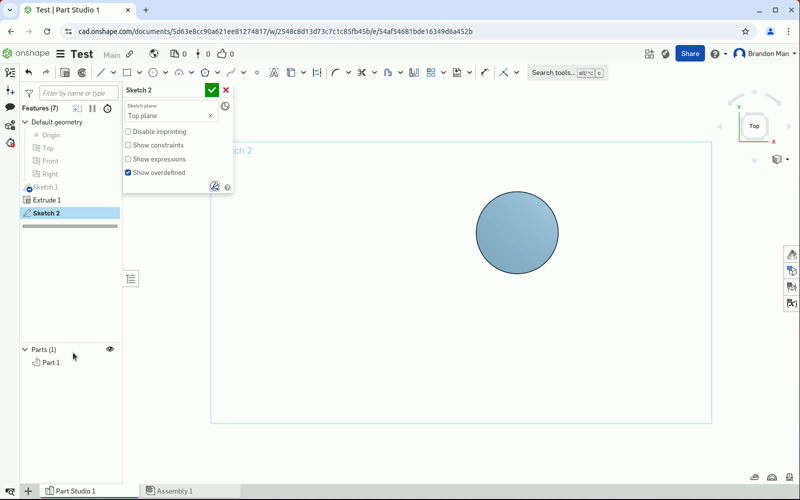
key(y)
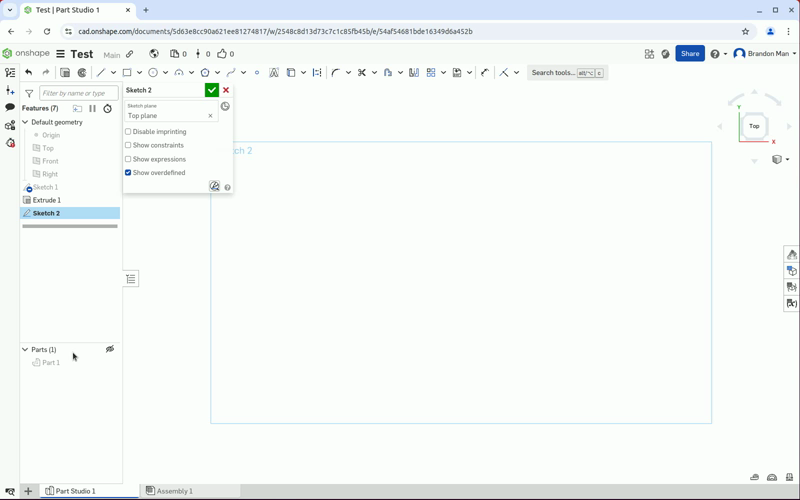
key(l)
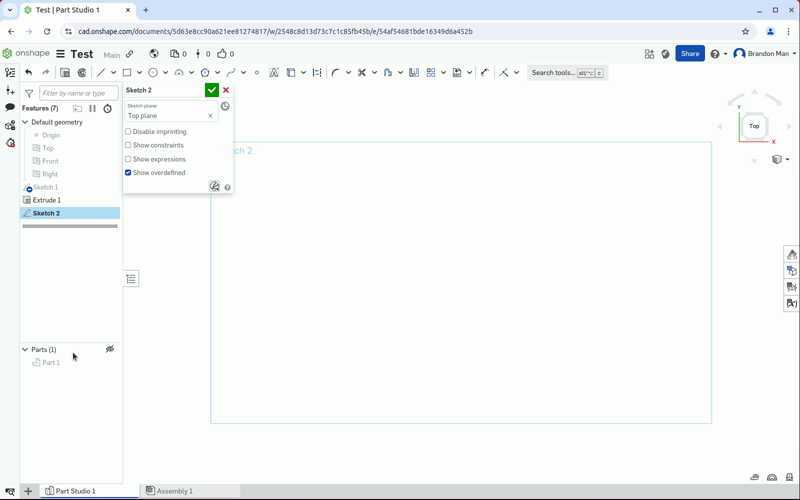
key_down(shift)
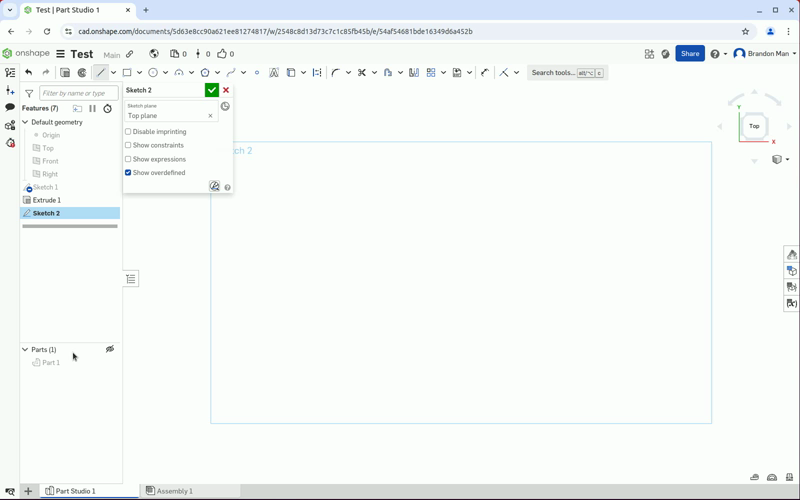
mouse_move(460, 282)
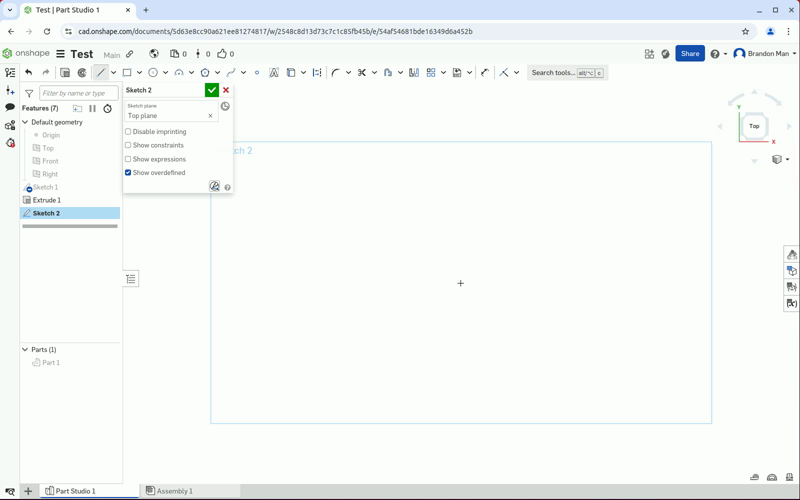
click(460, 282)
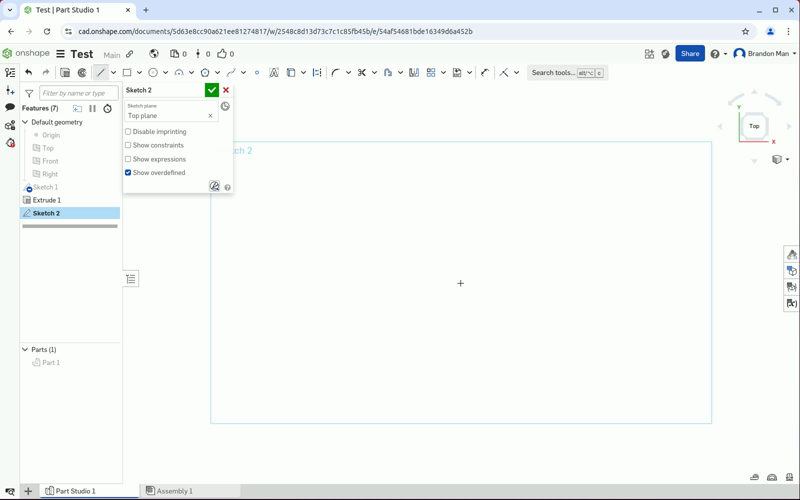
key_up(shift)
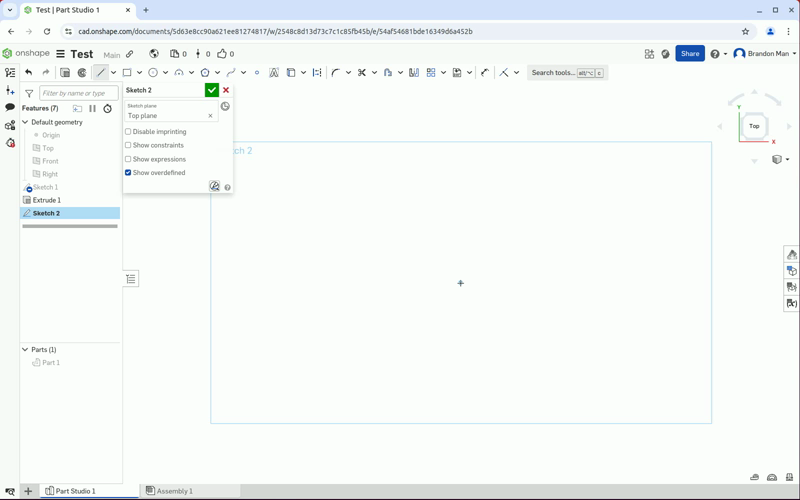
key_down(shift)
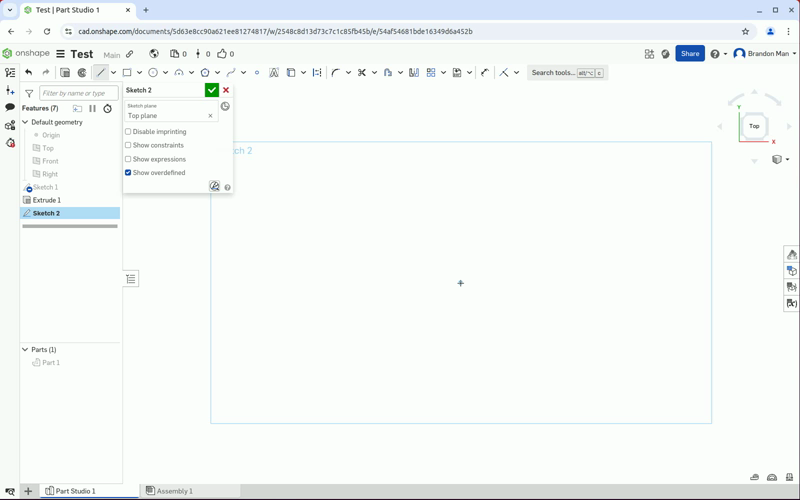
mouse_move(573, 282)
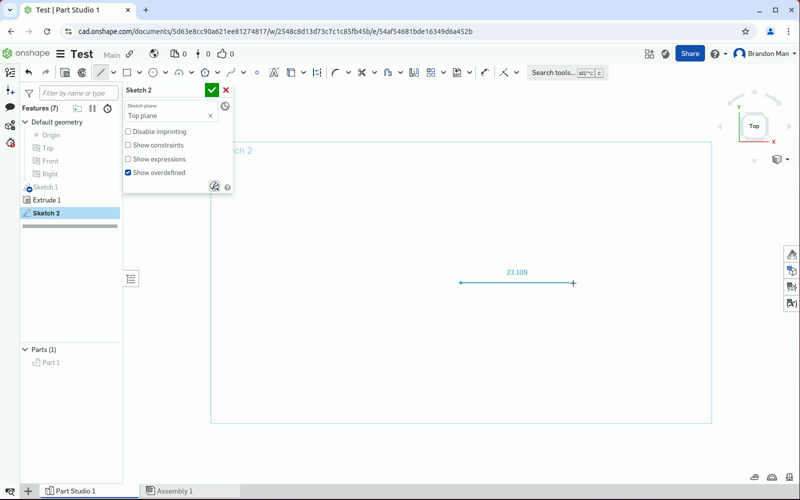
click(573, 282)
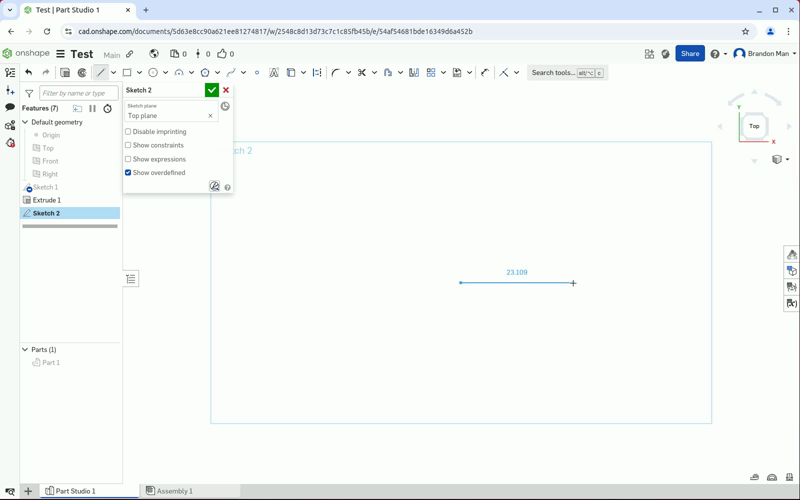
key_up(shift)
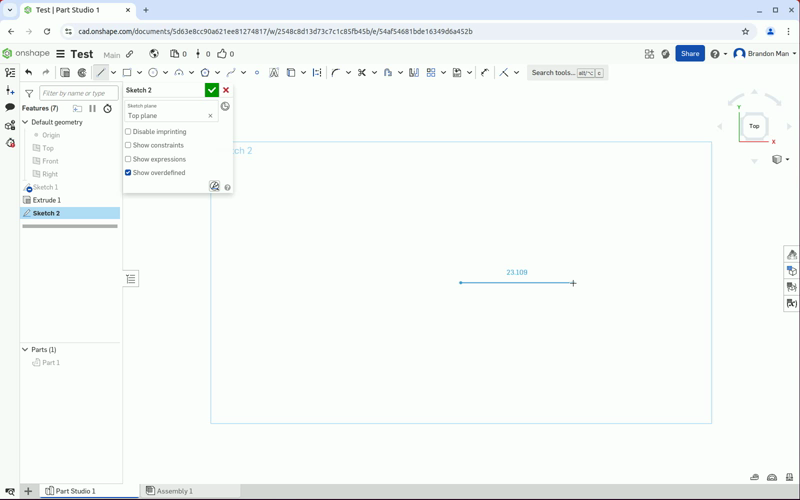
key_down(shift)
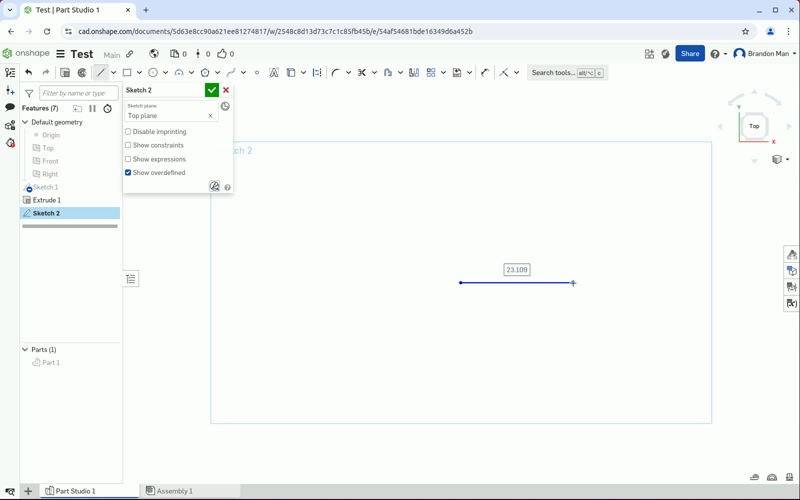
mouse_move(573, 183)
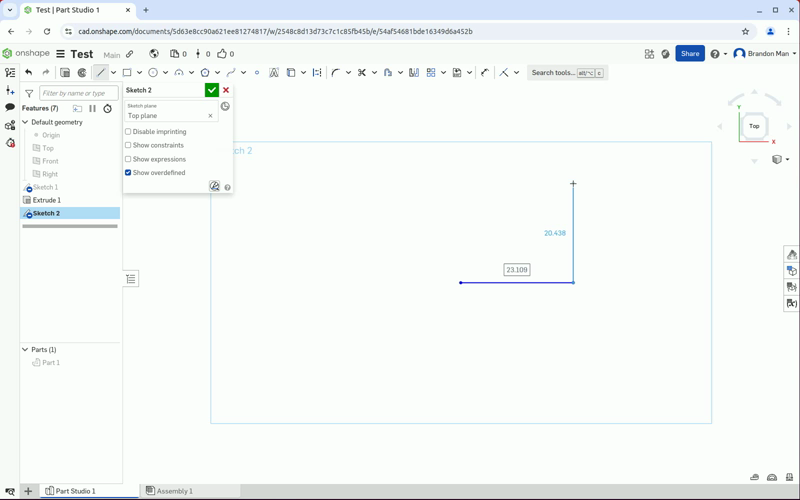
click(573, 183)
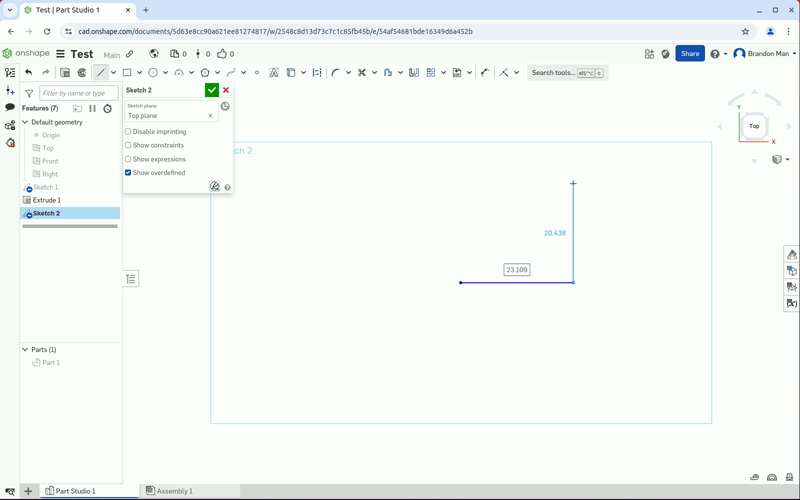
key_up(shift)
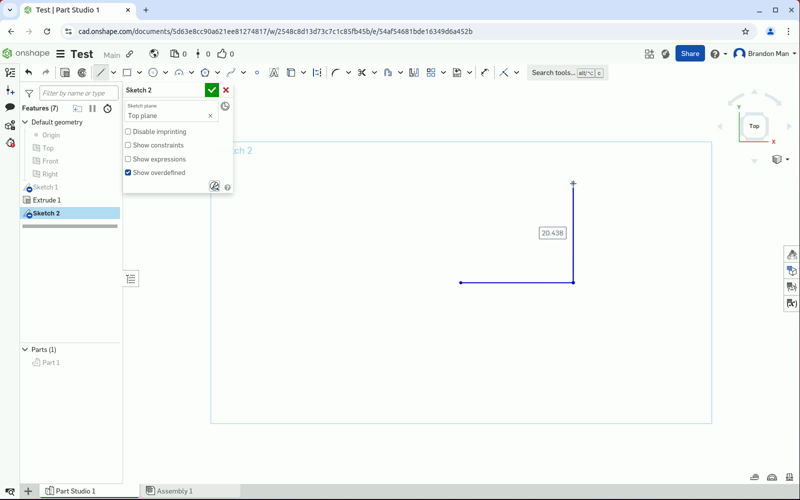
key_down(shift)
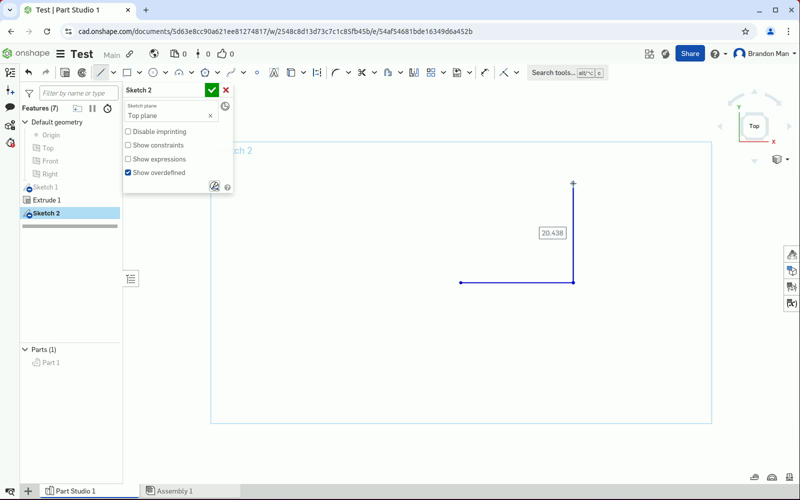
mouse_move(460, 183)
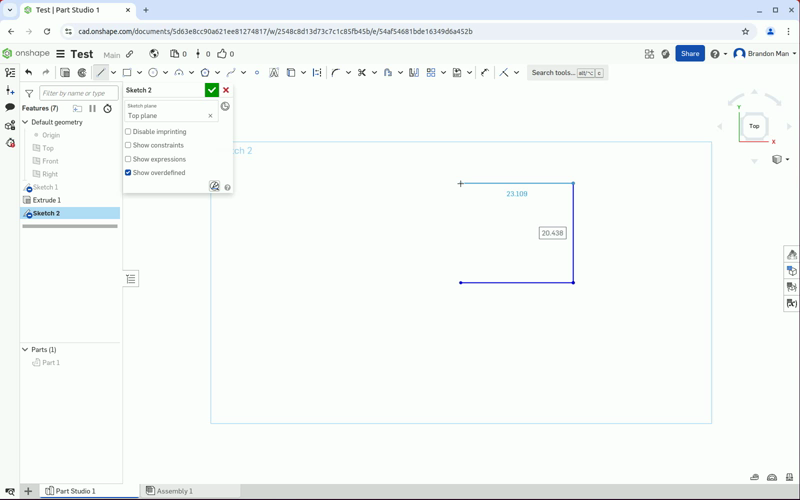
click(460, 183)
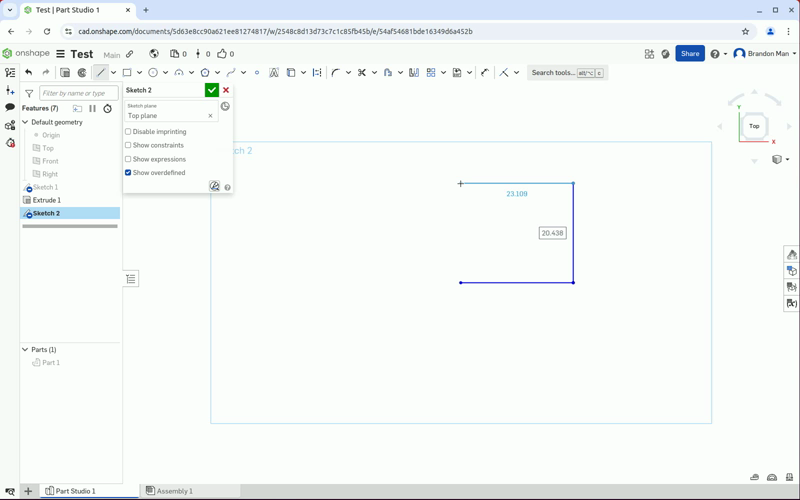
key_up(shift)
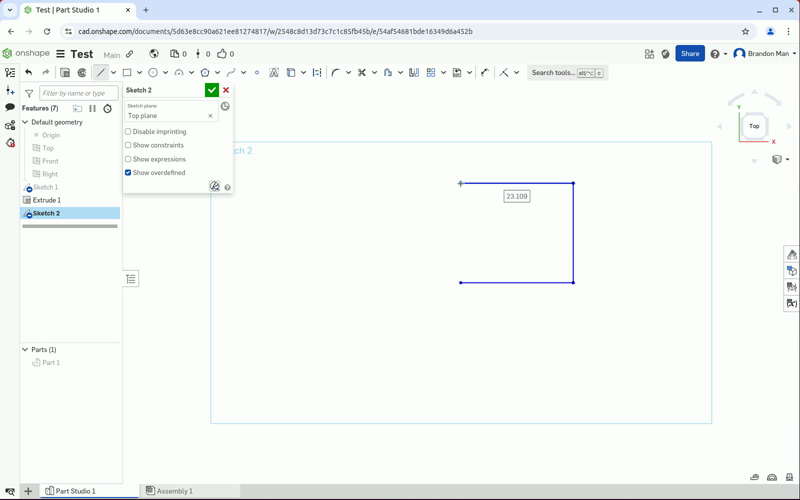
key_down(shift)
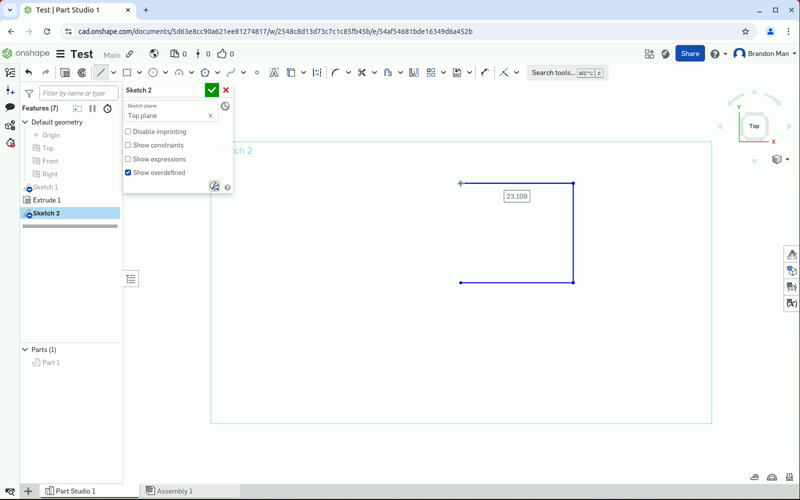
mouse_move(460, 282)
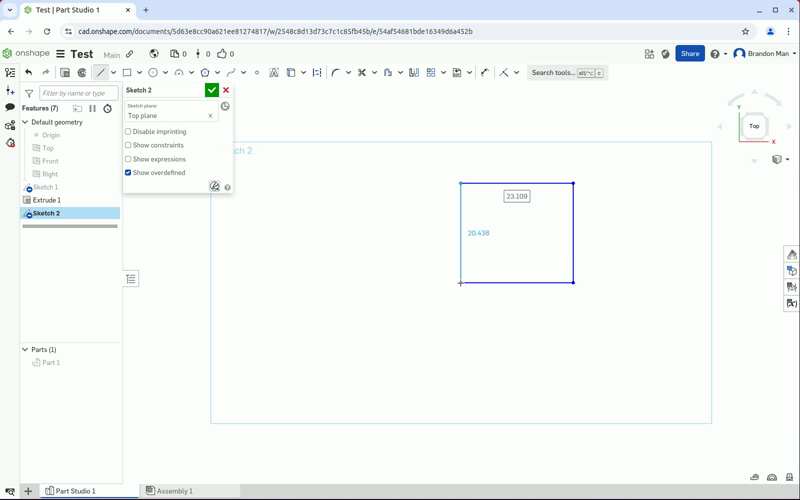
key_up(shift)
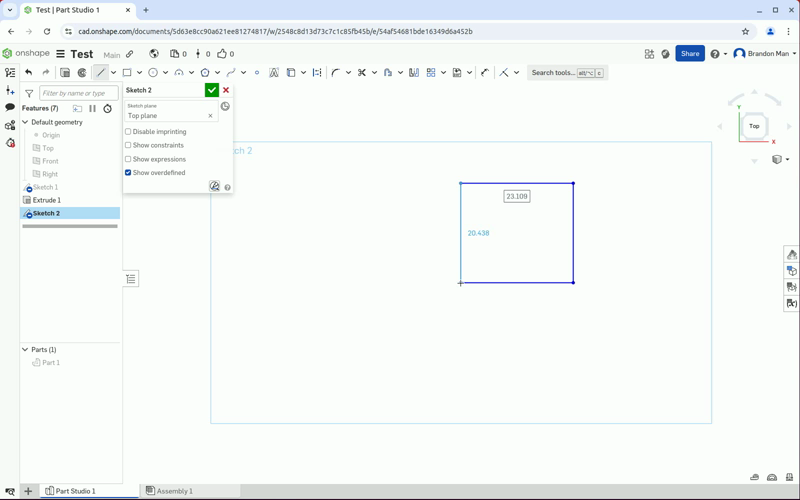
click(460, 282)
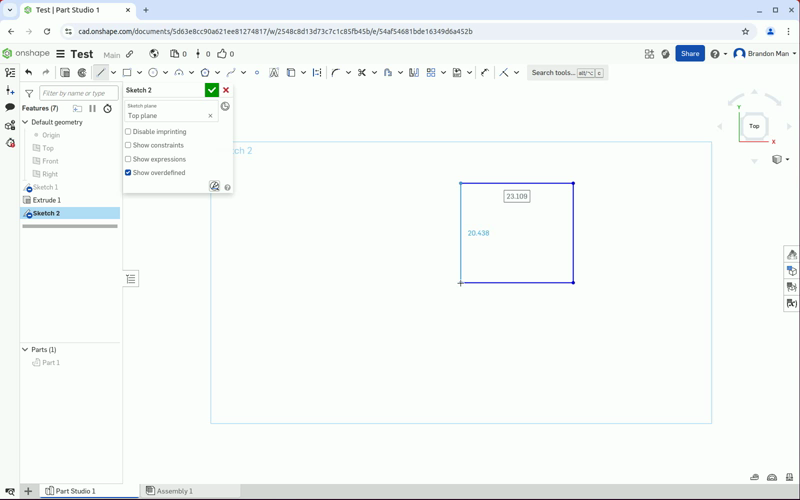
key(esc)
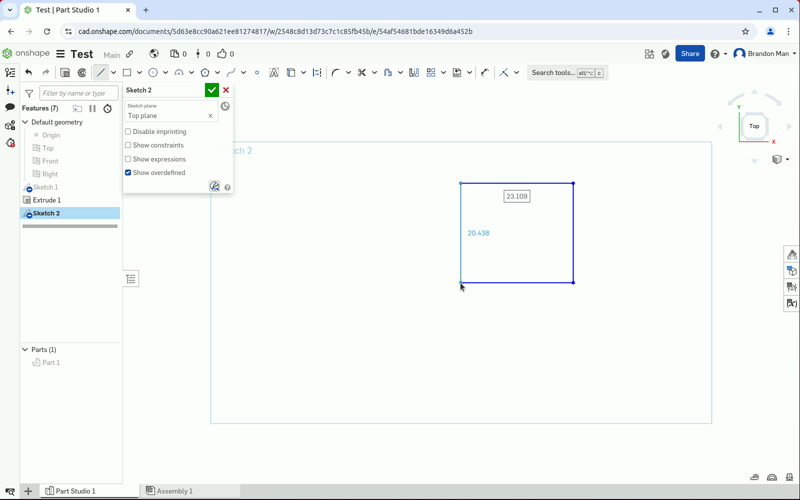
key(c)
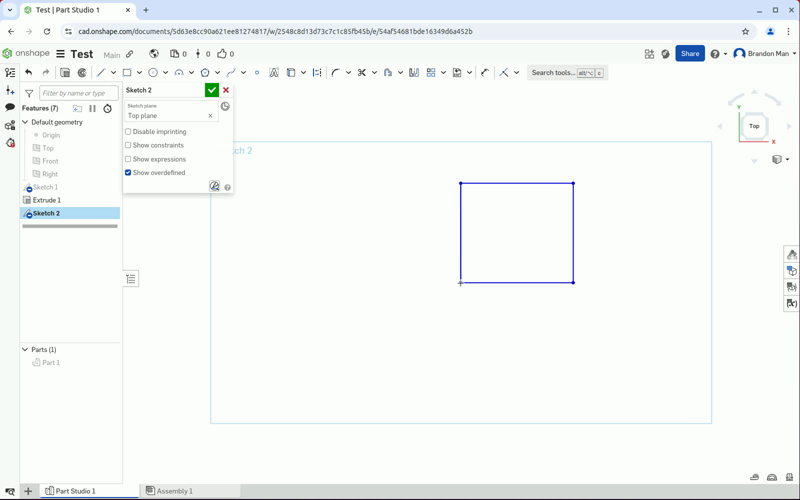
key_down(shift)
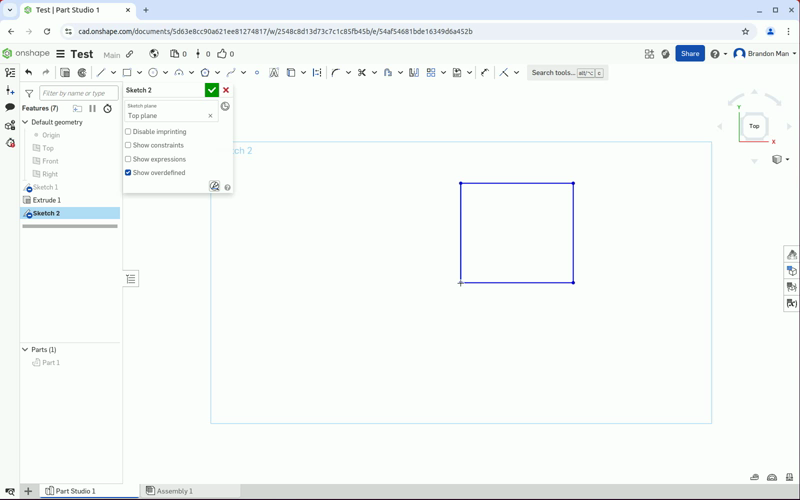
mouse_move(466, 276)
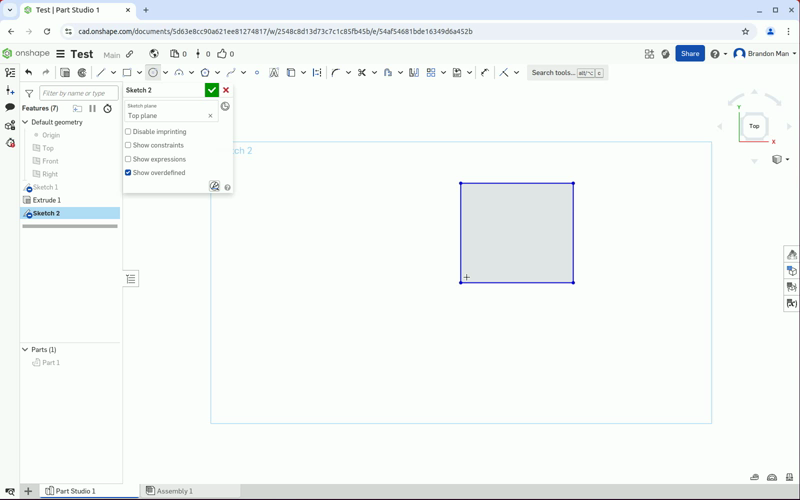
click(466, 276)
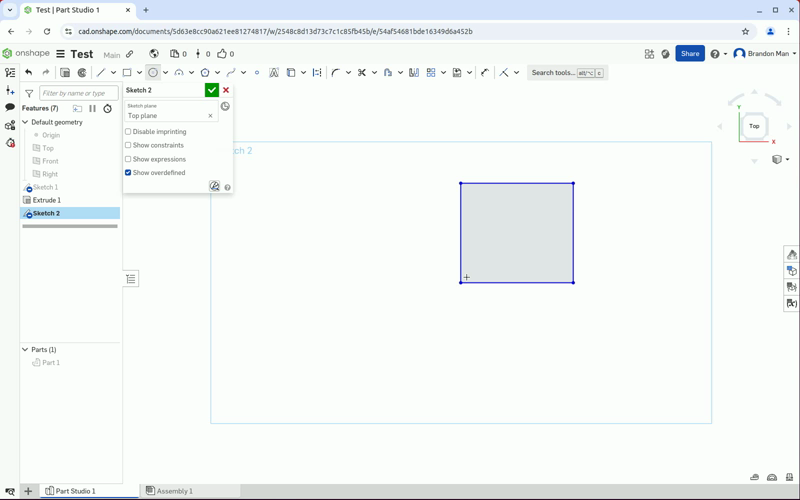
key_up(shift)
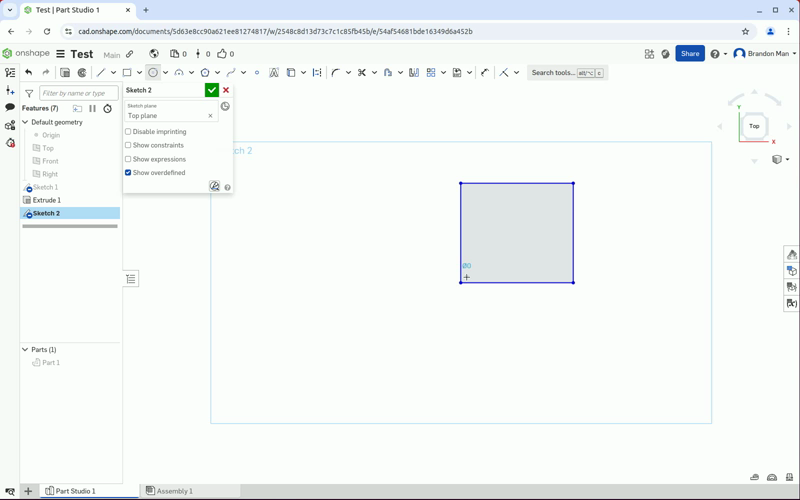
mouse_move(467, 276)
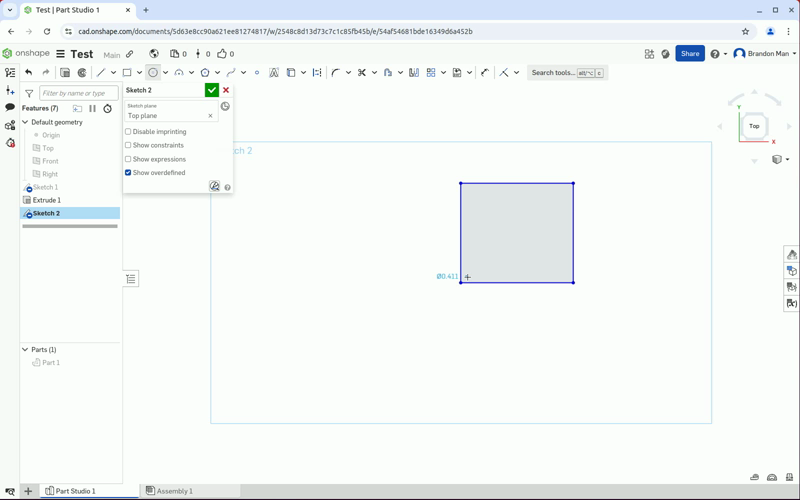
scroll(6)
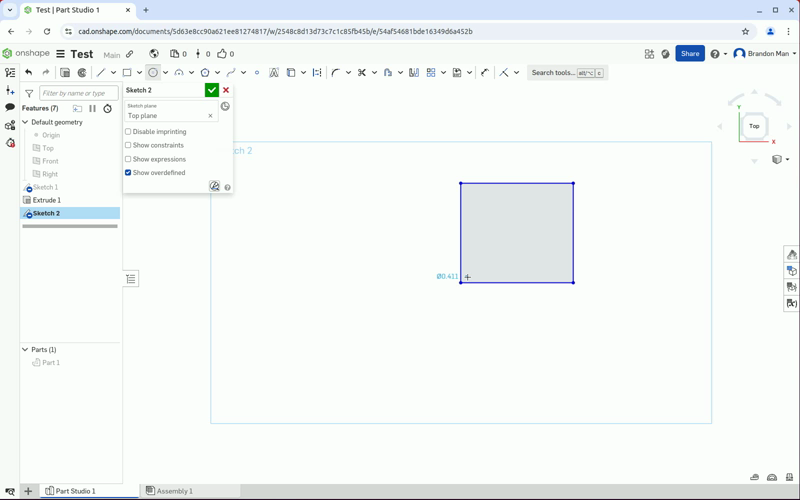
scroll(6)
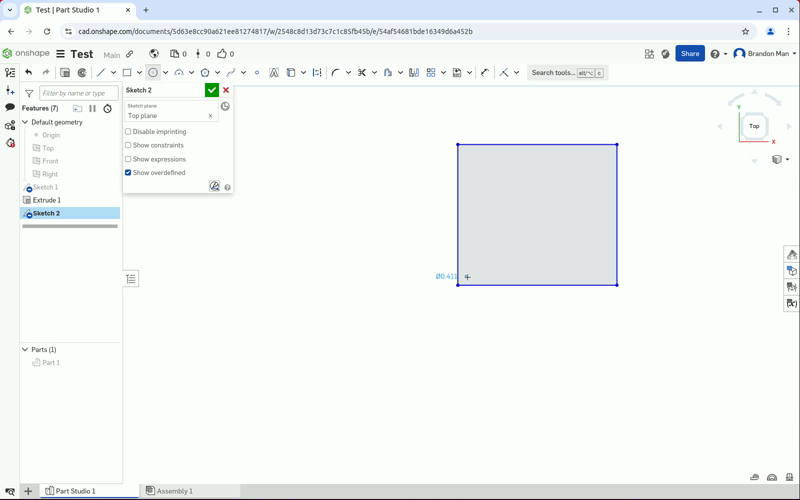
scroll(6)
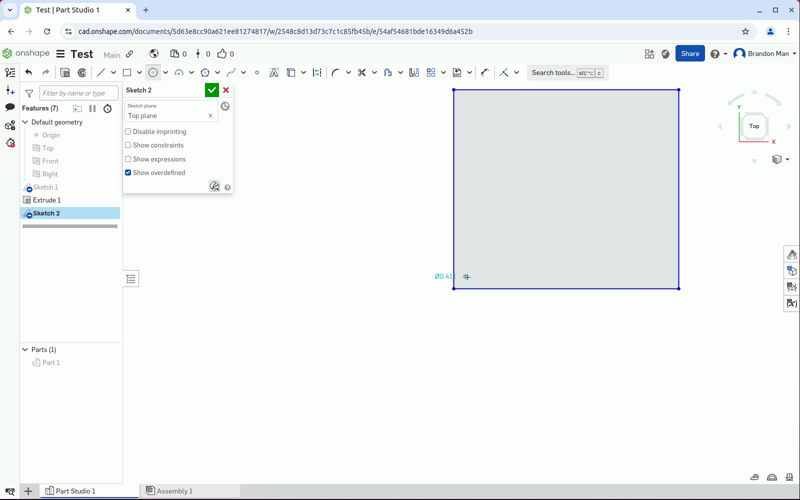
scroll(6)
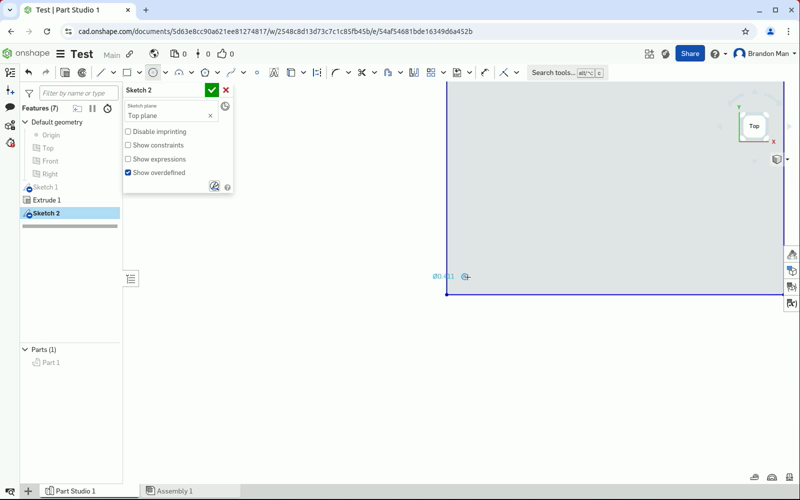
scroll(6)
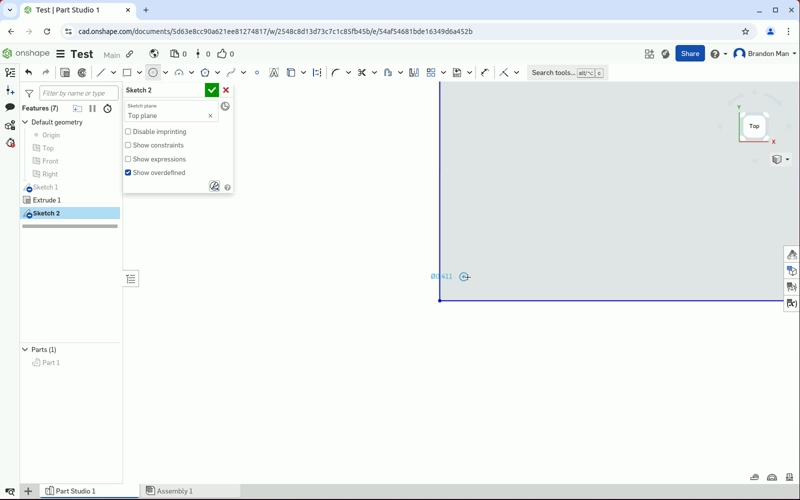
scroll(6)
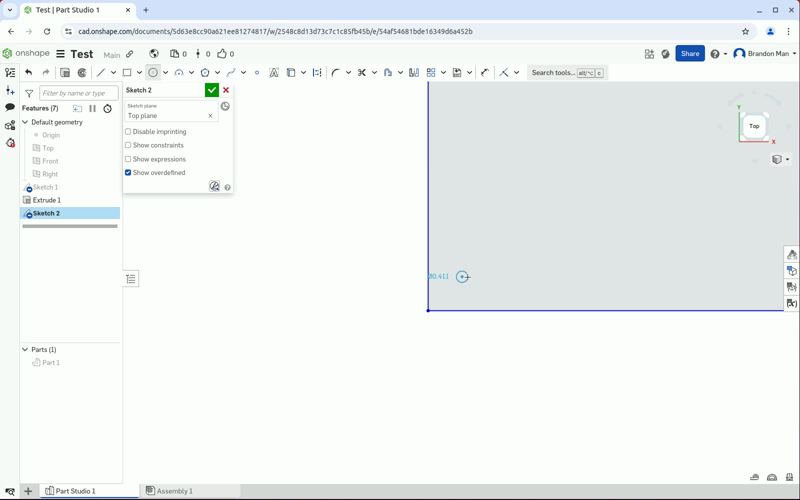
scroll(6)
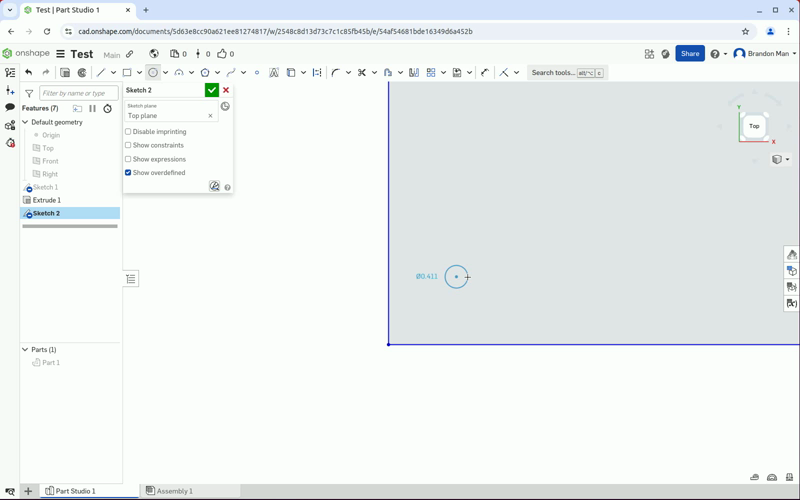
click(467, 276)
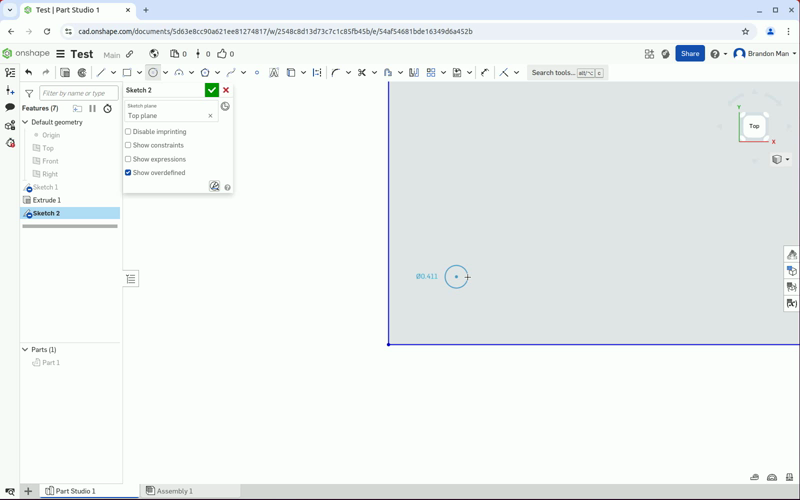
scroll(-6)
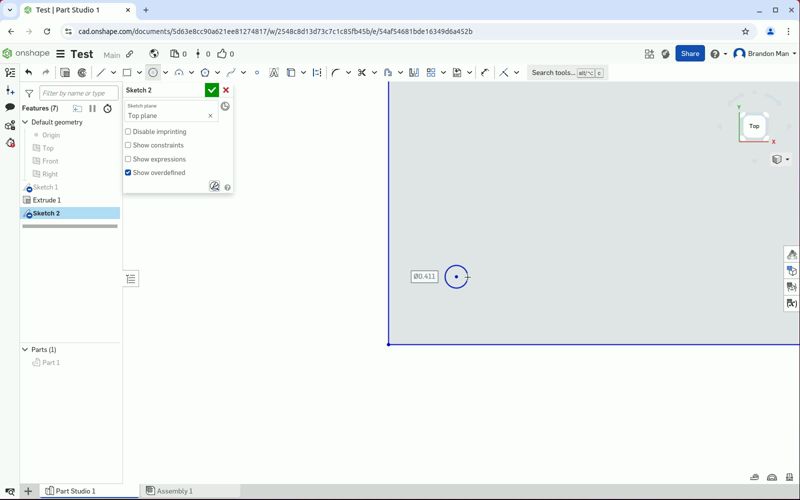
scroll(-6)
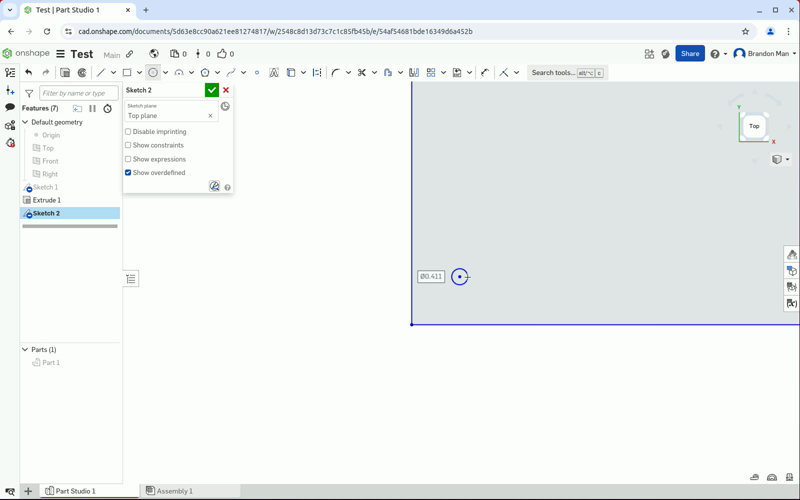
scroll(-6)
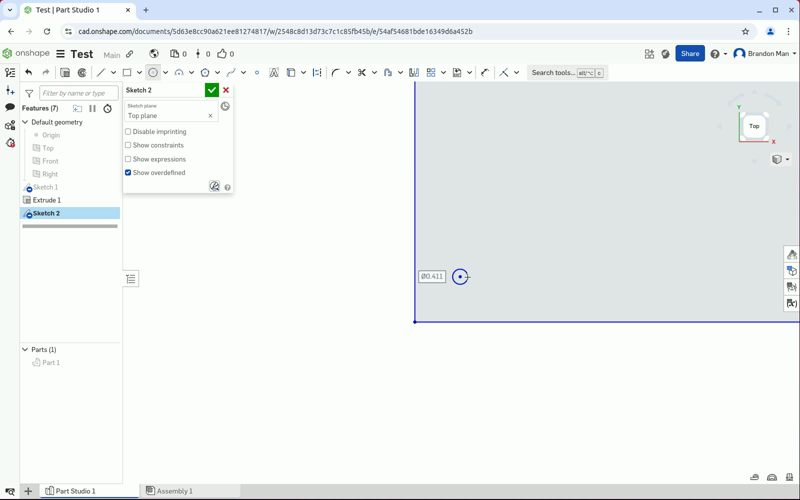
scroll(-6)
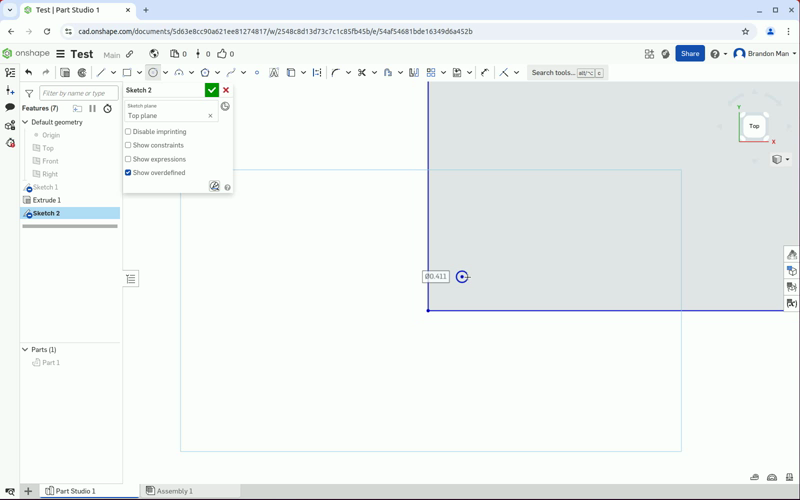
scroll(-6)
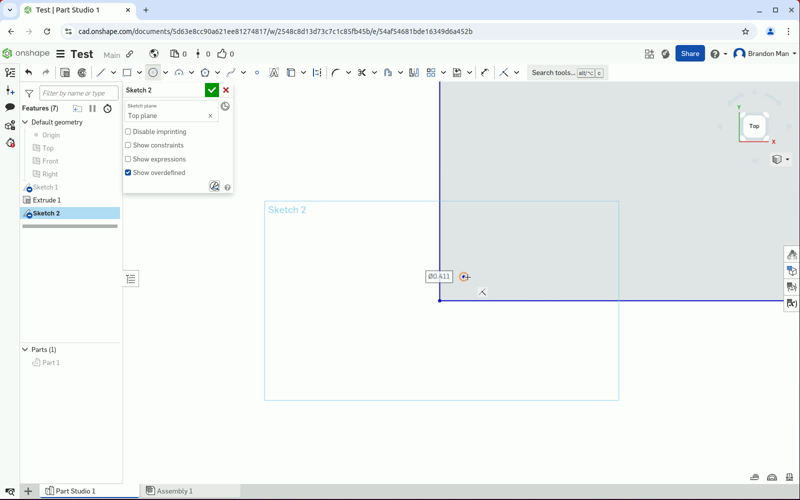
scroll(-6)
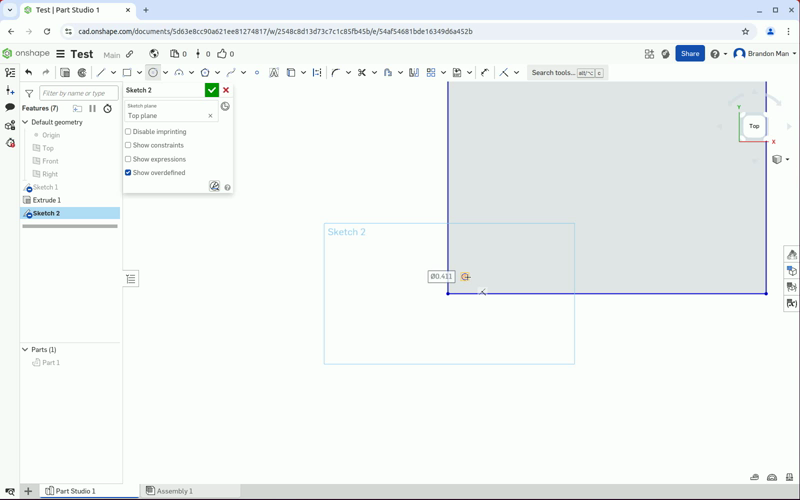
scroll(-6)
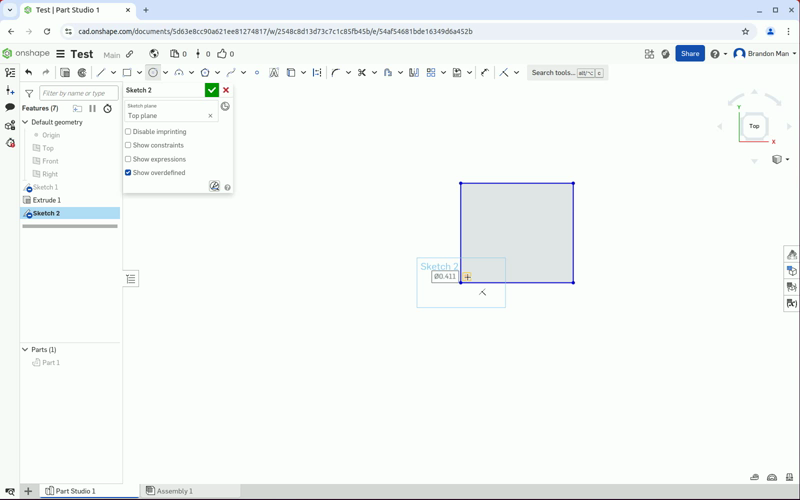
key(esc)
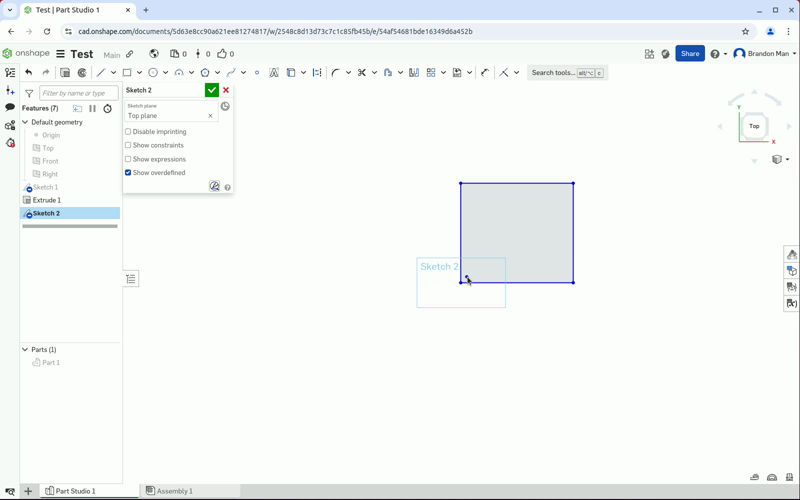
key(c)
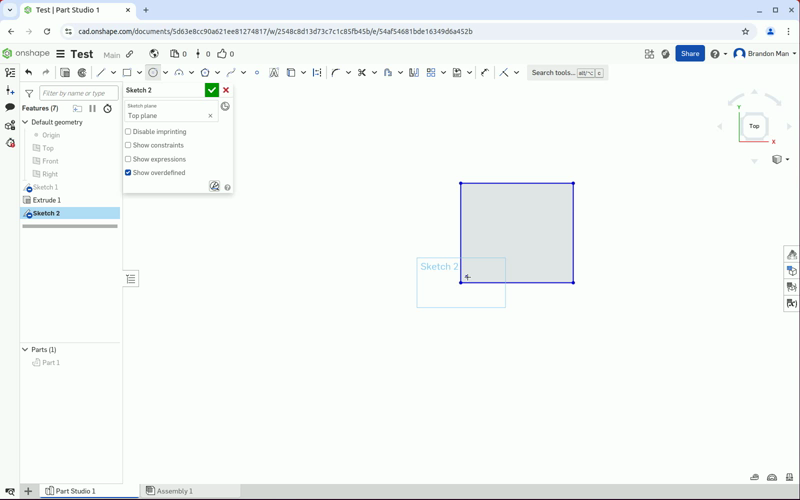
key_down(shift)
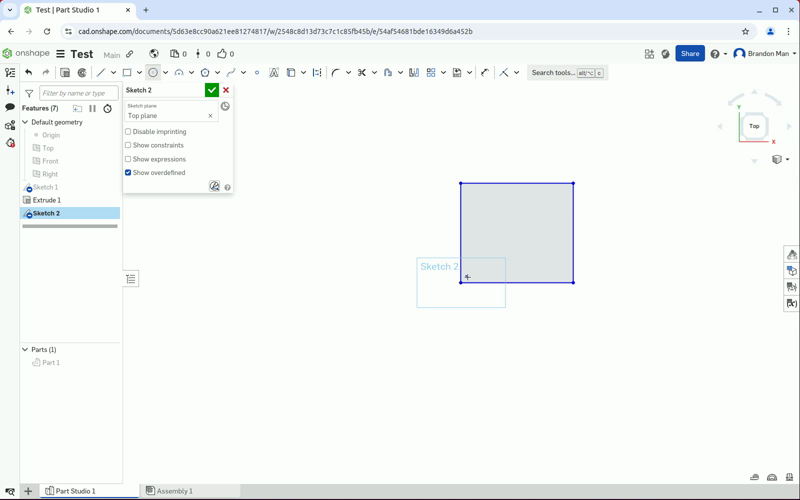
mouse_move(466, 189)
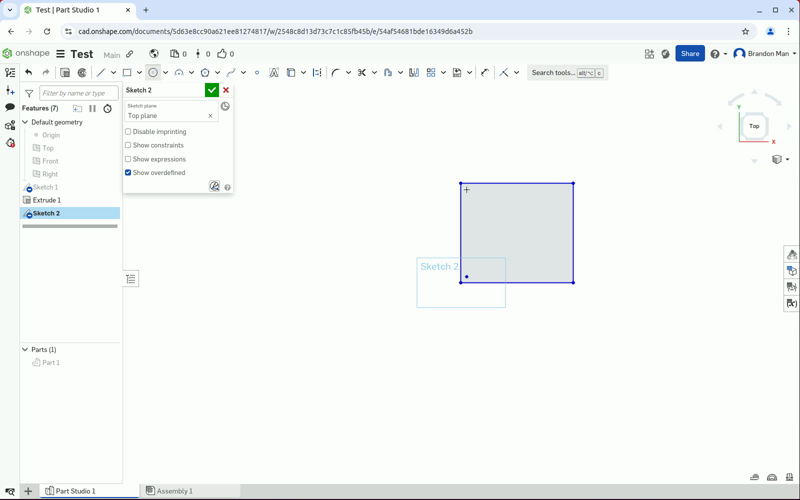
click(466, 189)
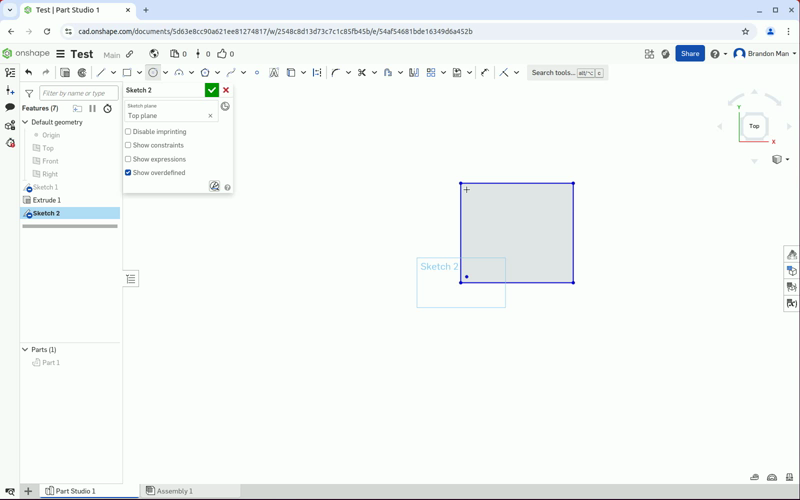
key_up(shift)
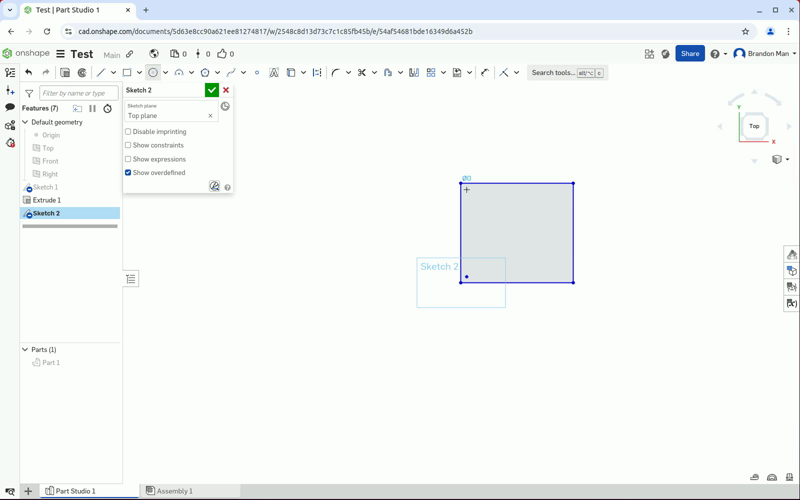
mouse_move(467, 189)
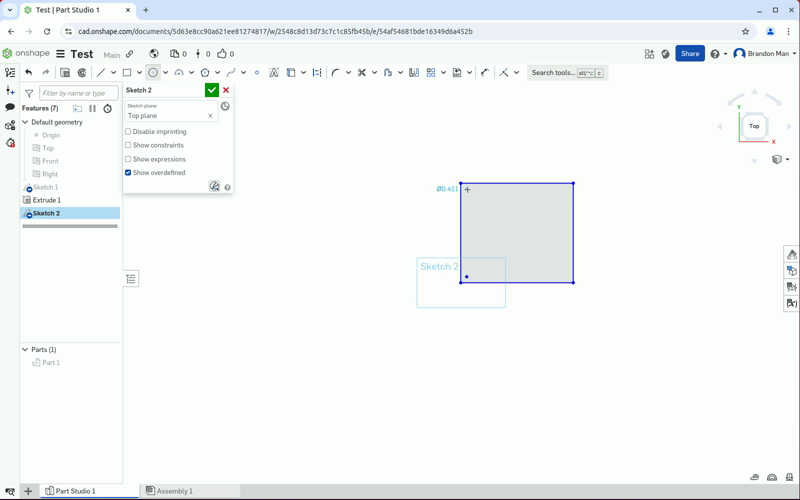
scroll(6)
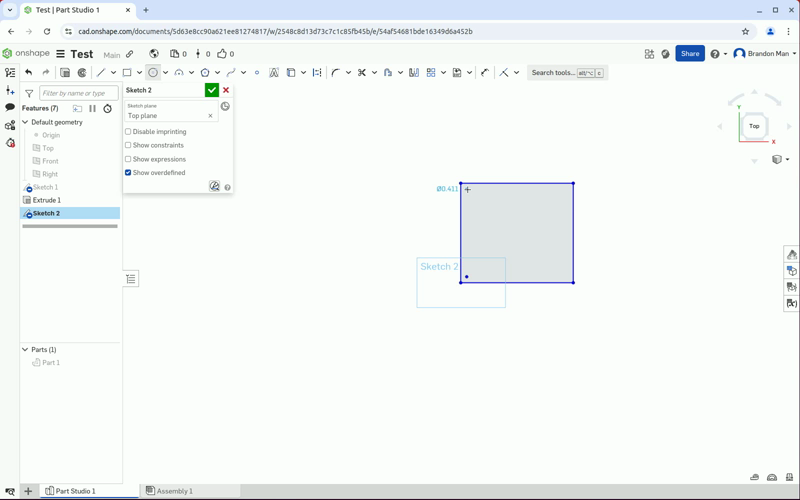
scroll(6)
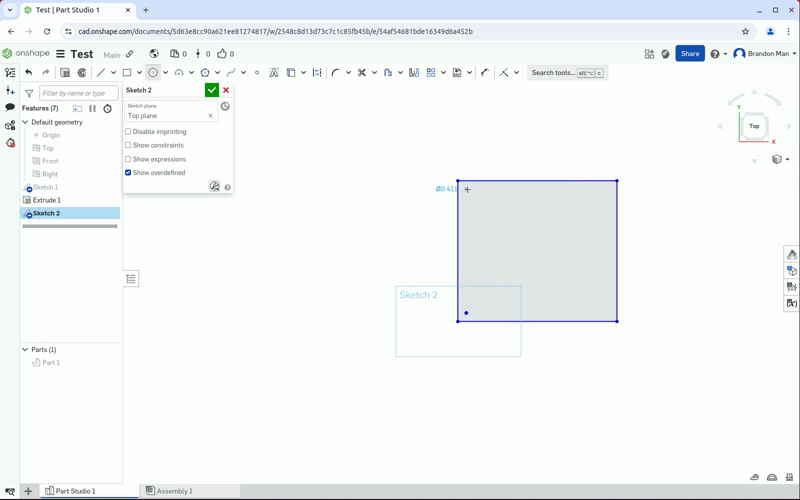
scroll(6)
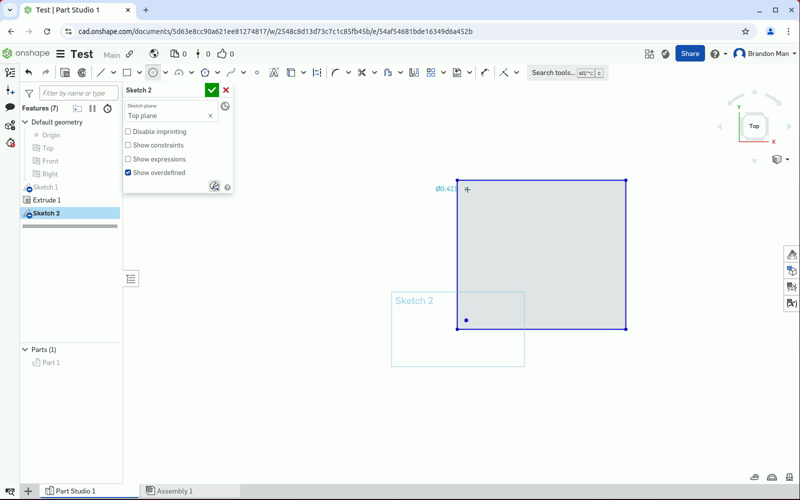
scroll(6)
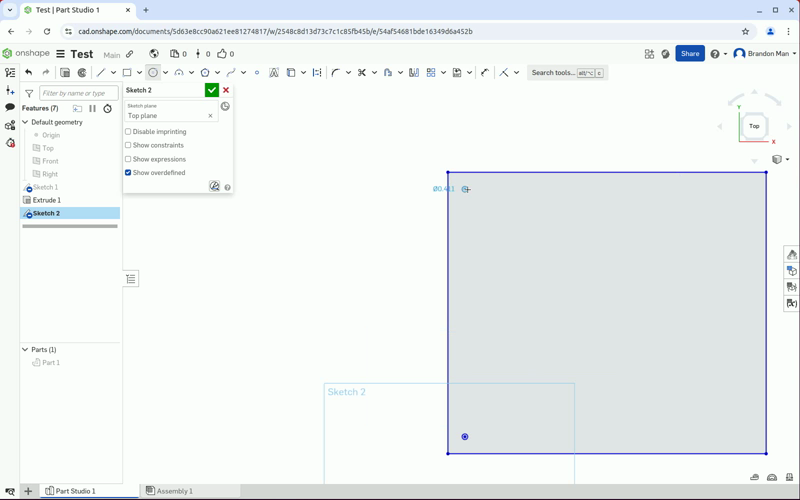
scroll(6)
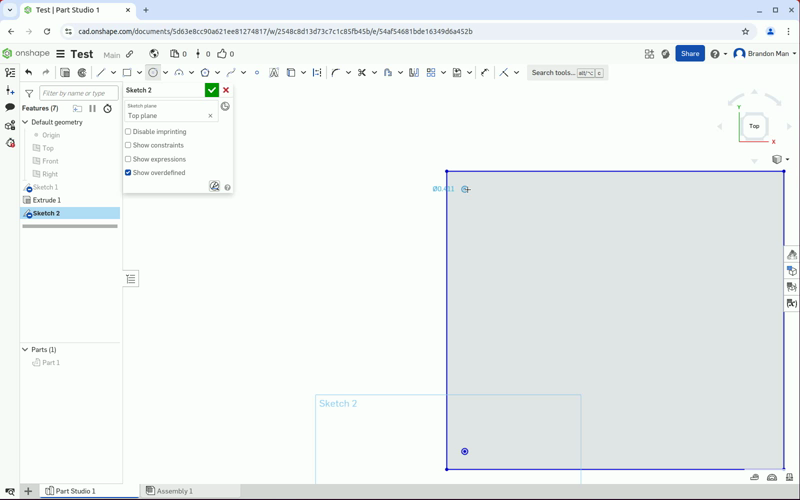
scroll(6)
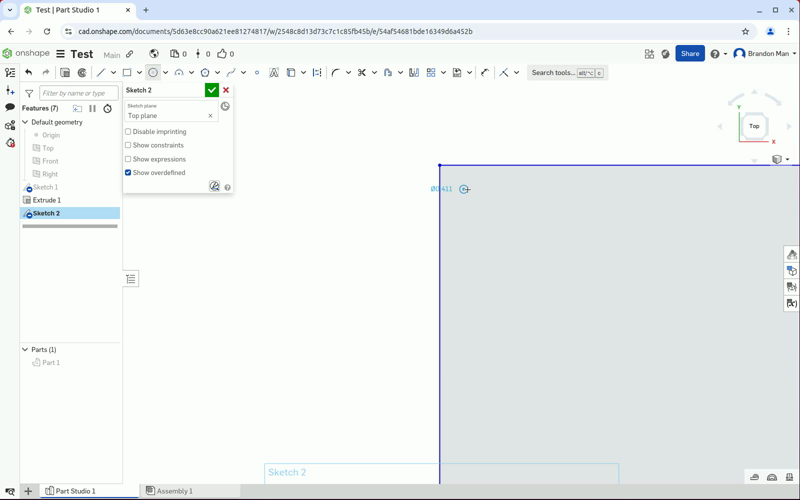
scroll(6)
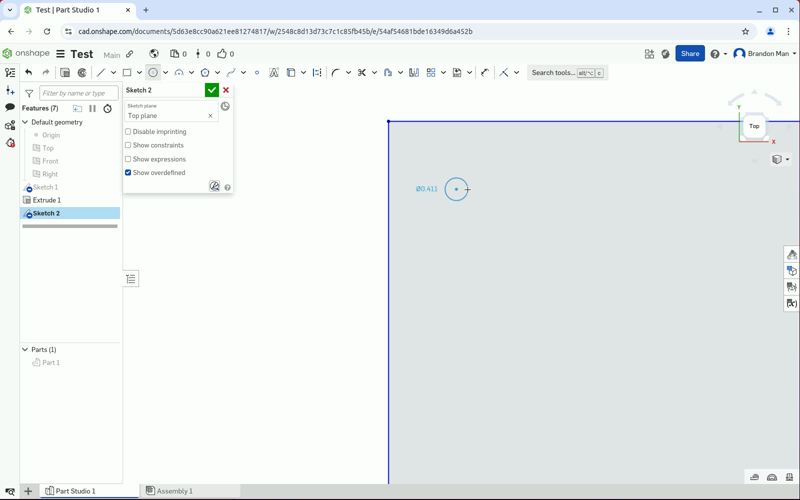
click(467, 189)
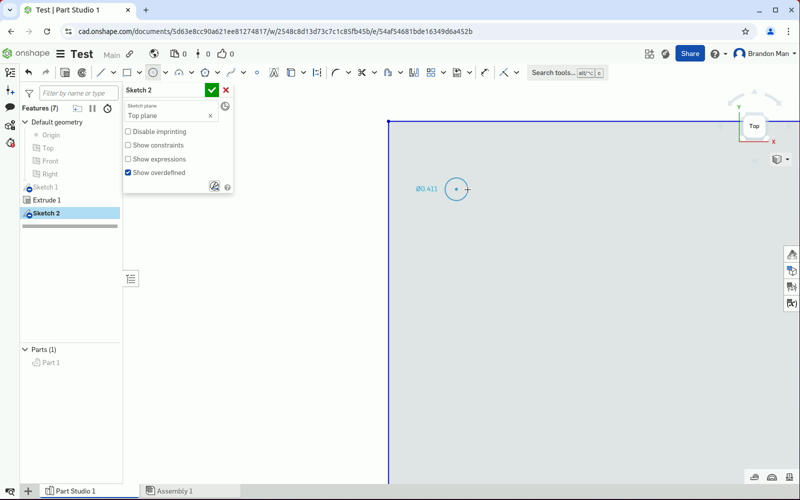
scroll(-6)
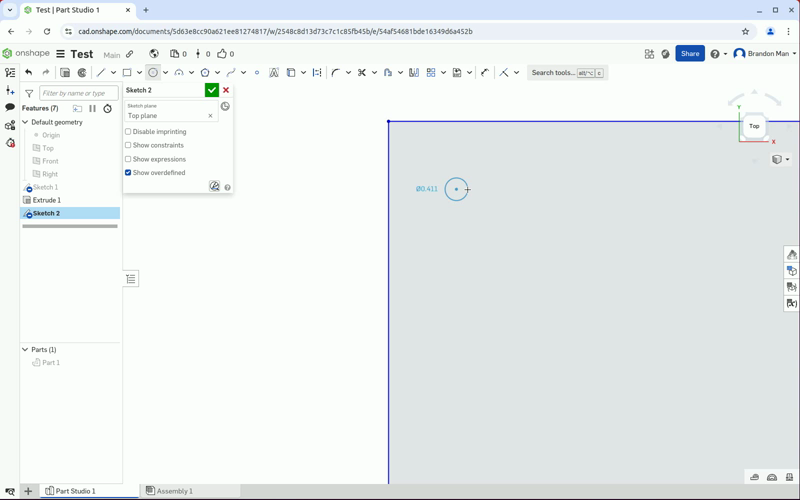
scroll(-6)
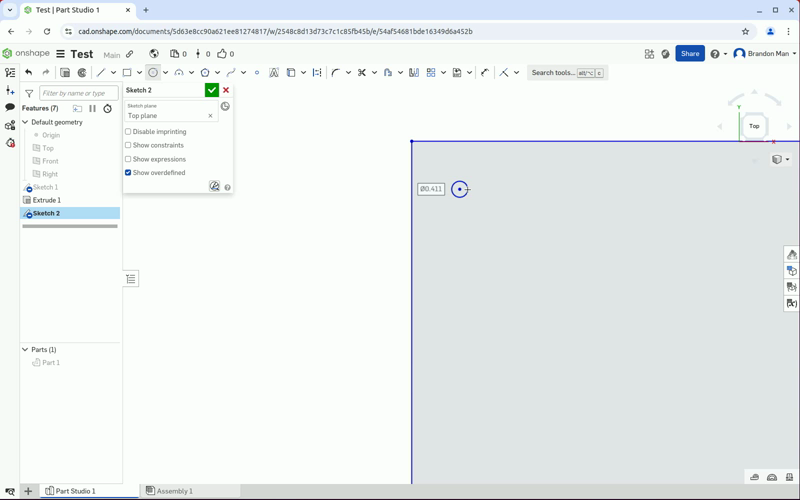
scroll(-6)
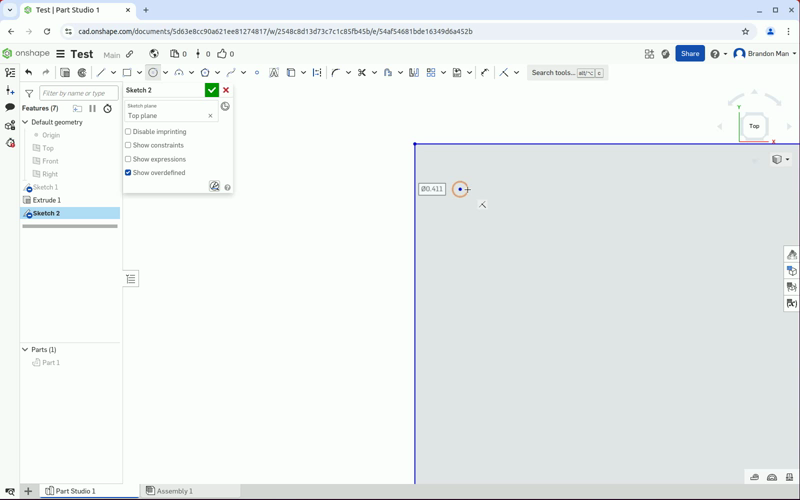
scroll(-6)
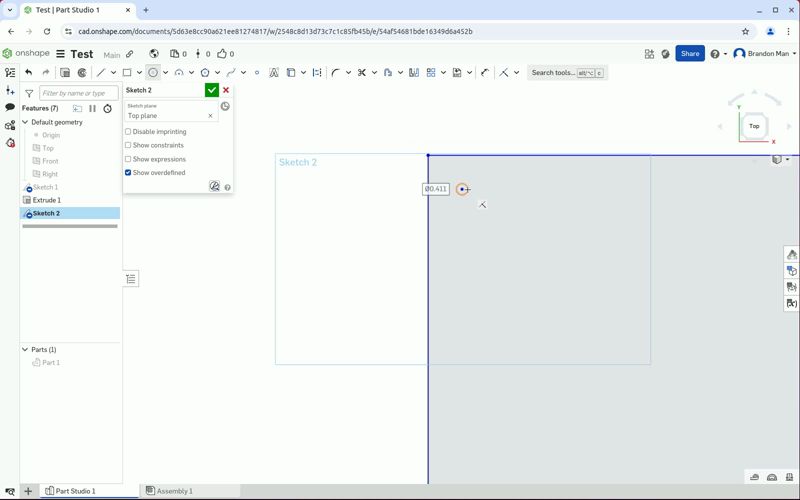
scroll(-6)
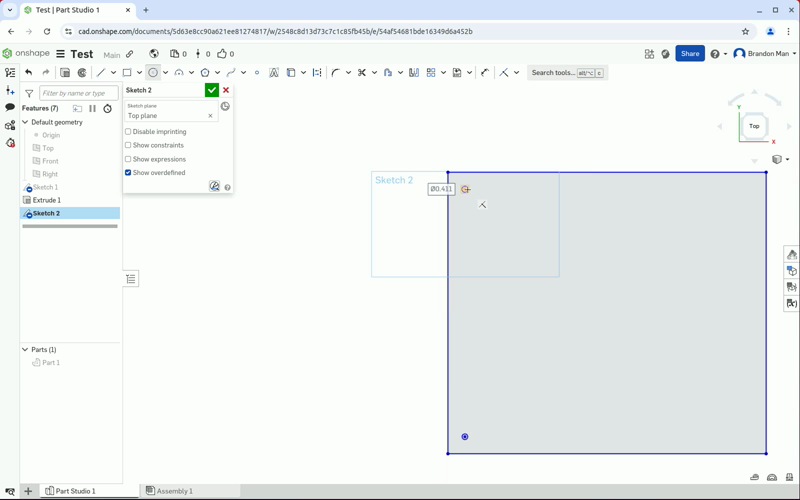
scroll(-6)
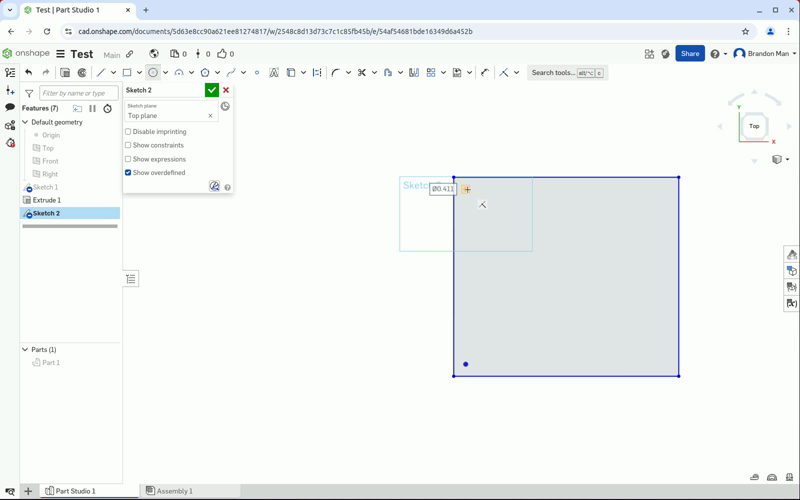
scroll(-6)
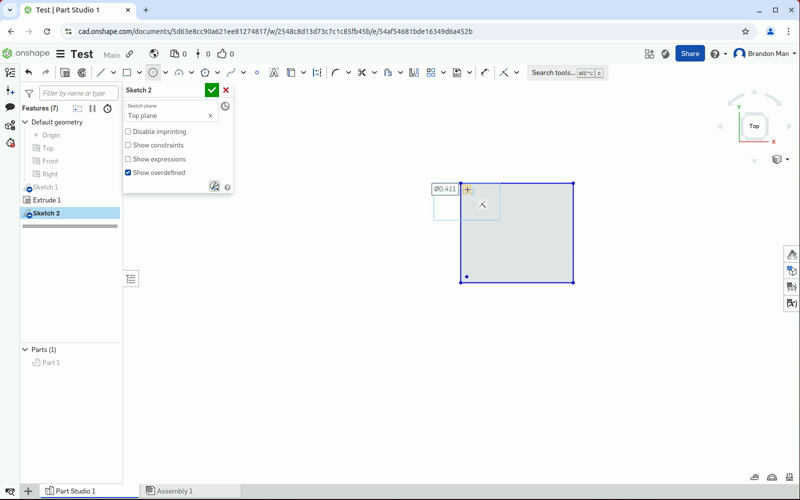
key(esc)
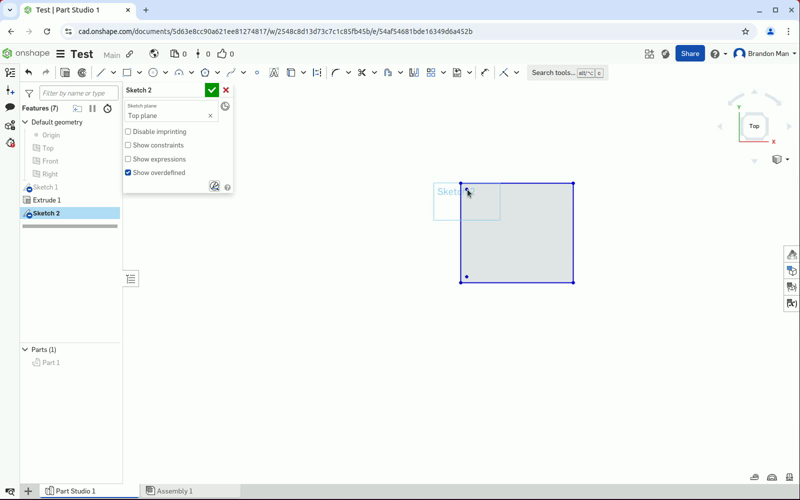
key(c)
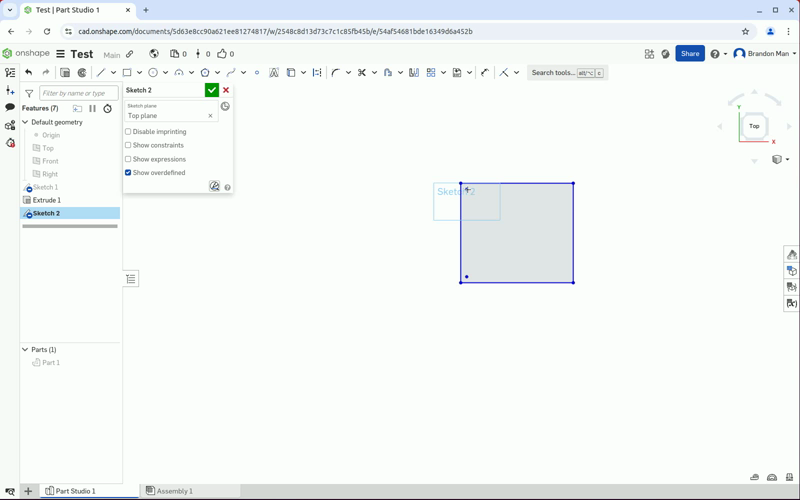
key_down(shift)
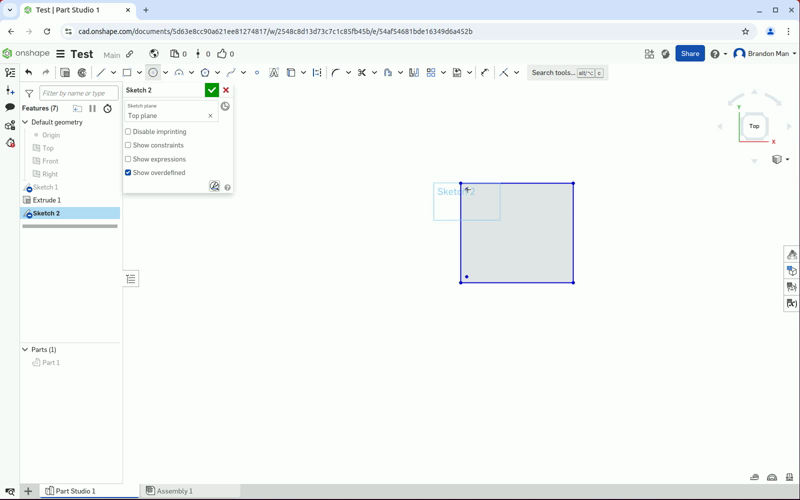
mouse_move(517, 233)
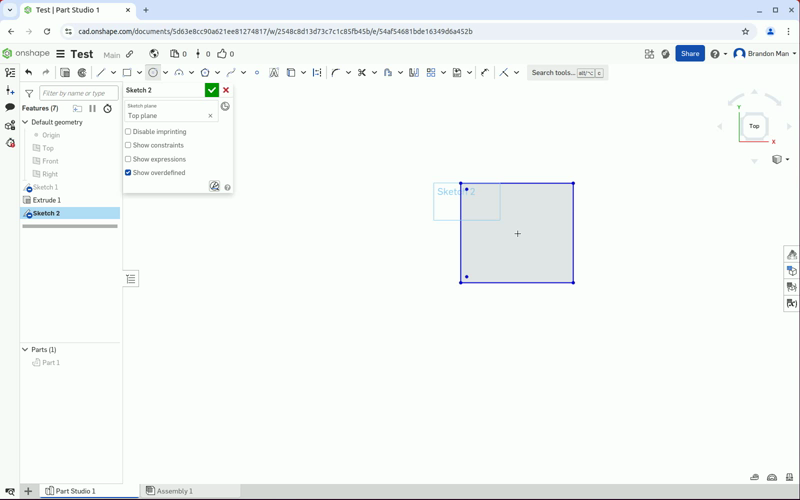
click(517, 233)
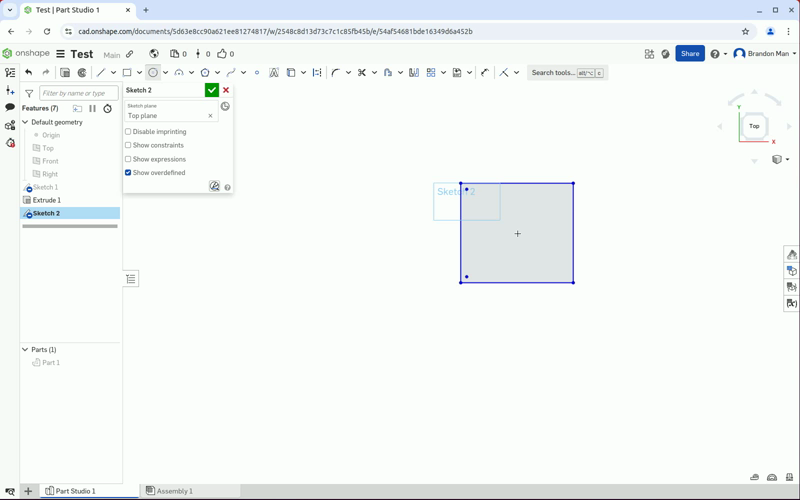
key_up(shift)
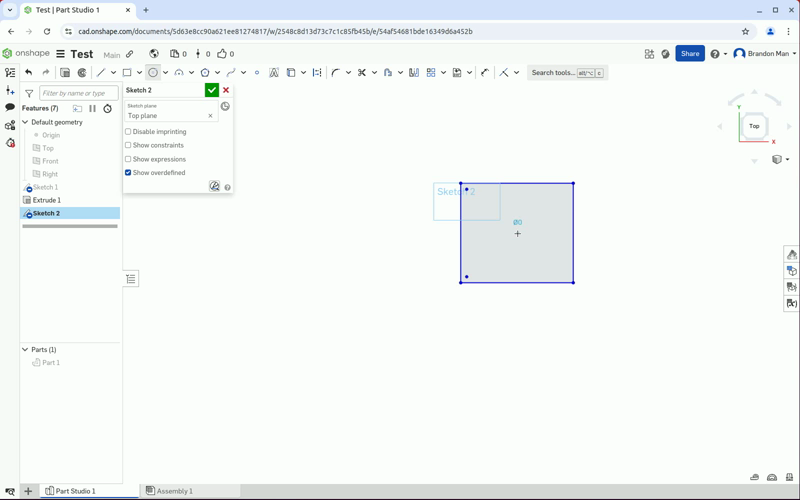
mouse_move(557, 233)
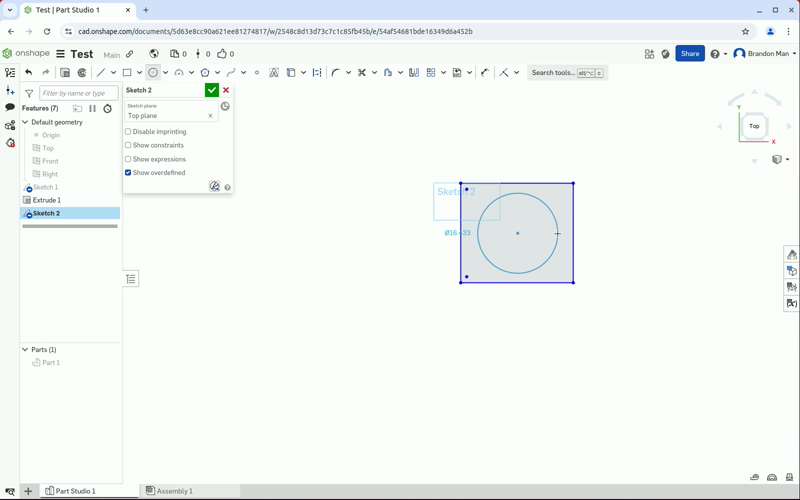
click(557, 233)
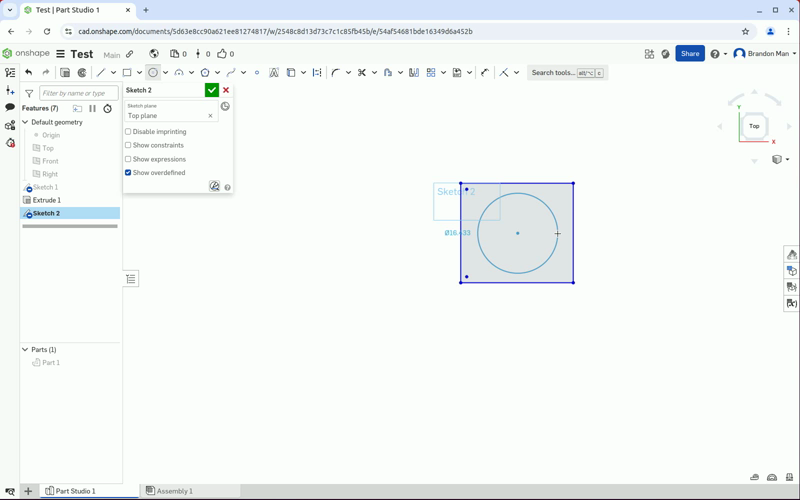
key(esc)
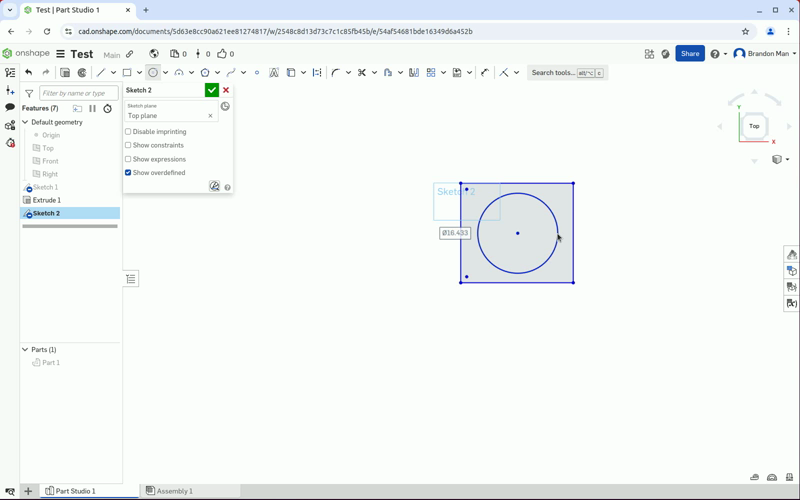
key(c)
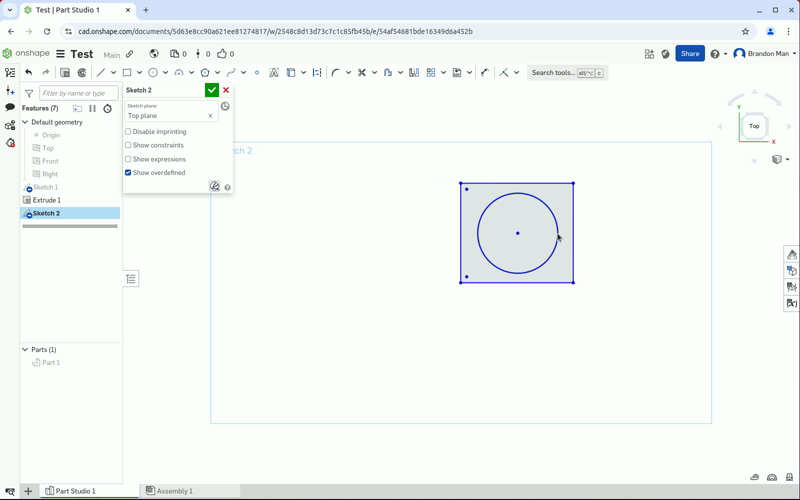
key_down(shift)
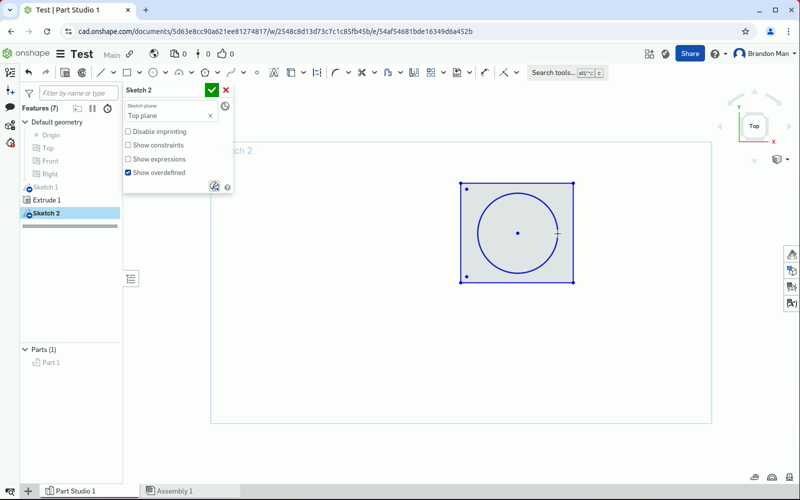
mouse_move(567, 276)
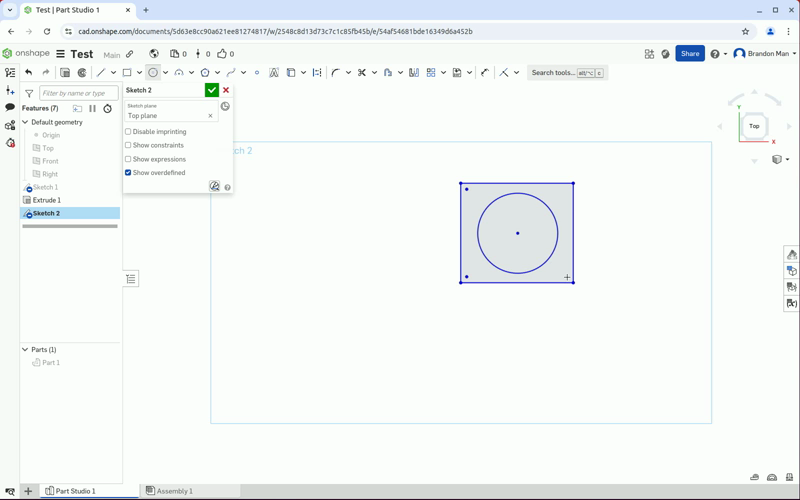
click(567, 276)
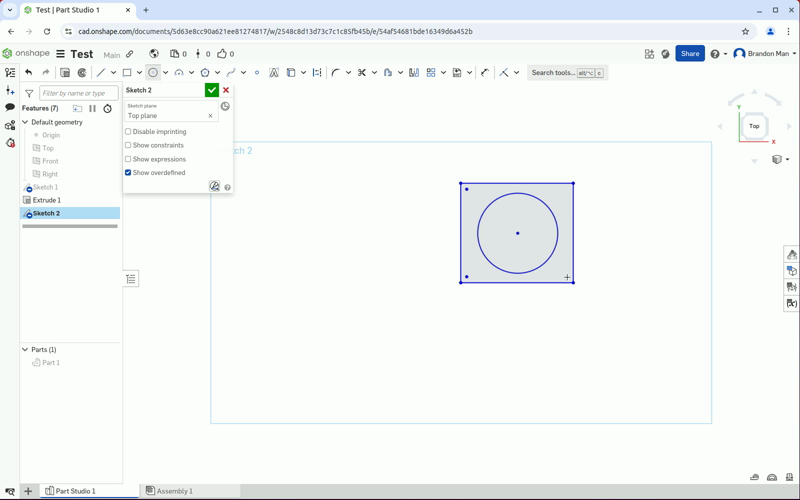
key_up(shift)
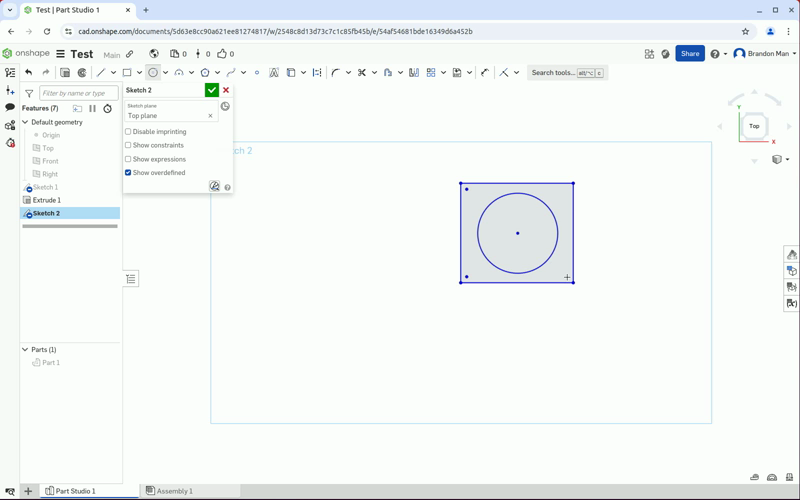
mouse_move(568, 276)
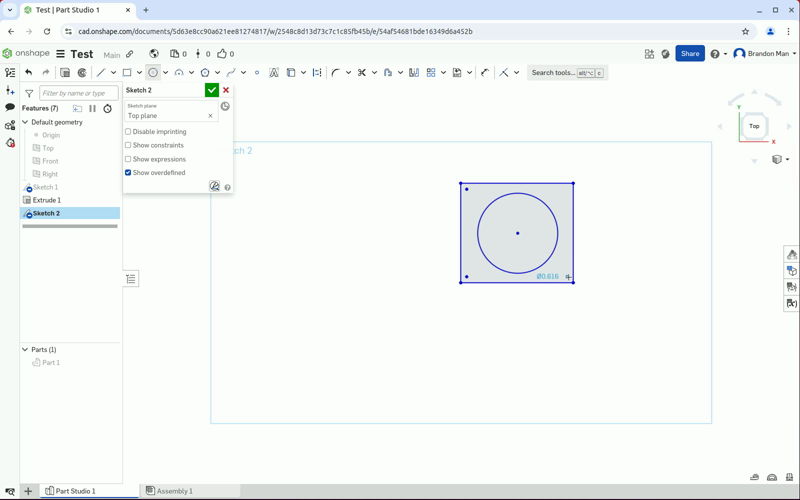
scroll(6)
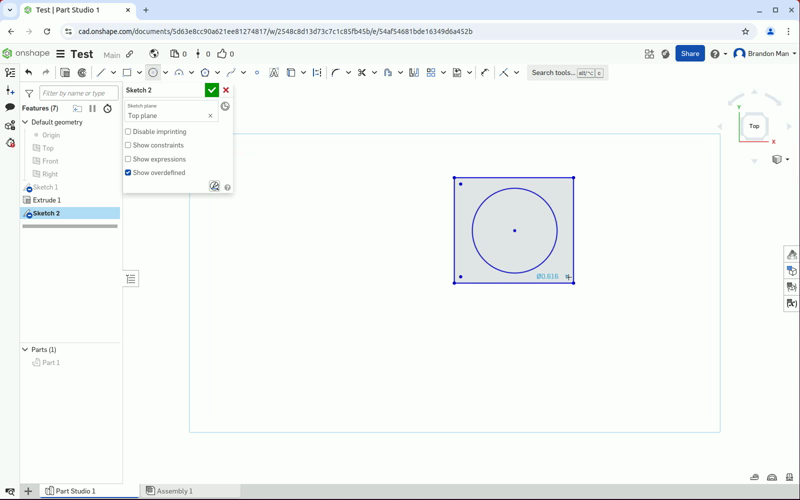
scroll(6)
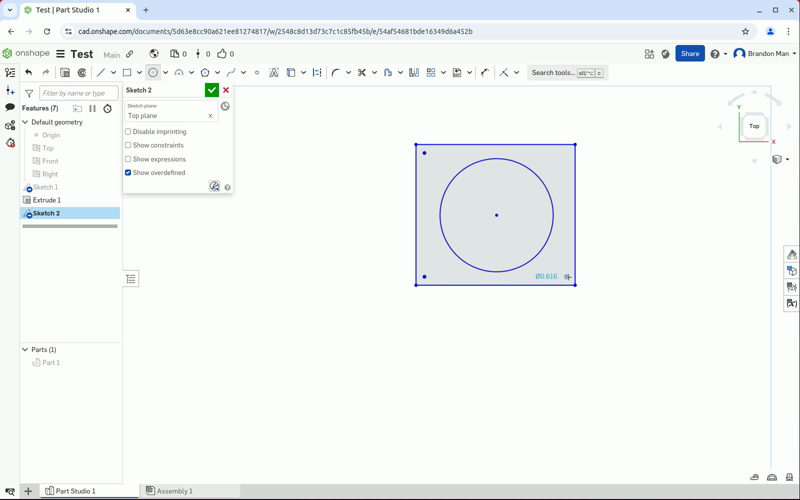
scroll(6)
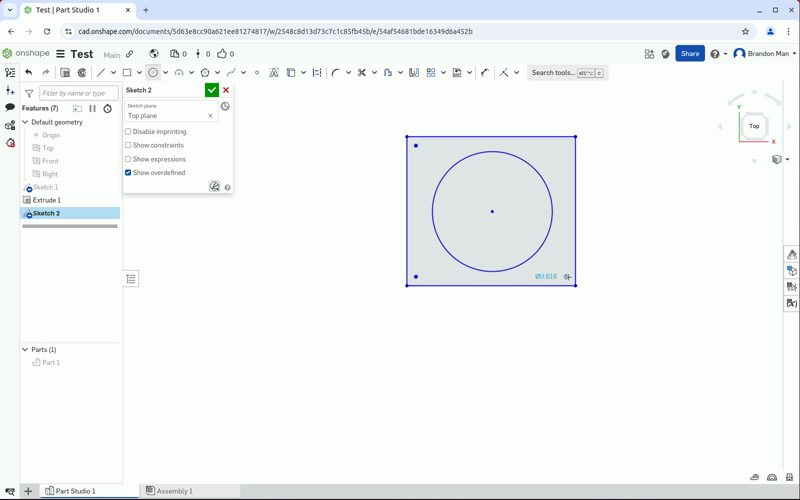
scroll(6)
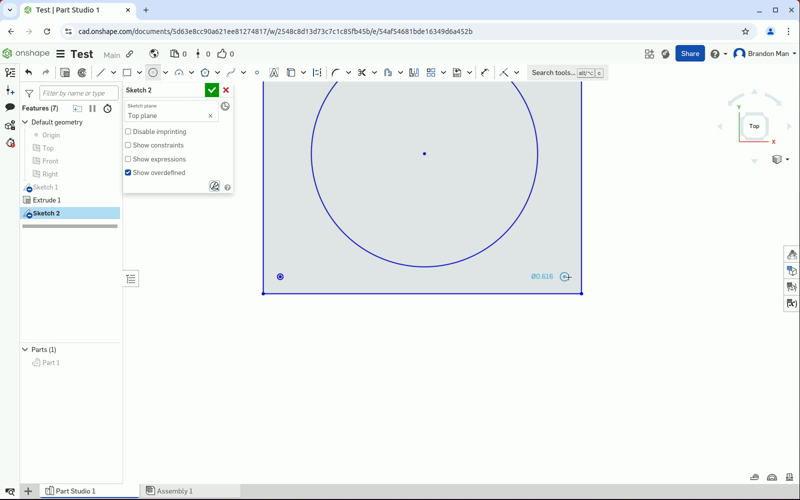
scroll(6)
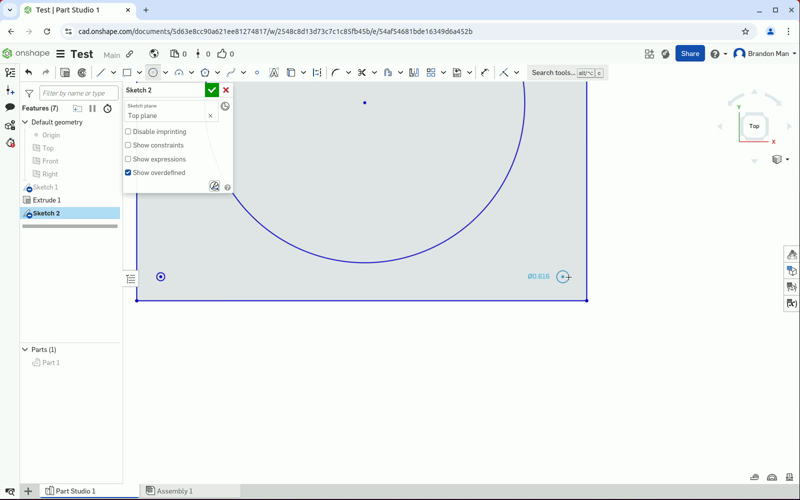
scroll(6)
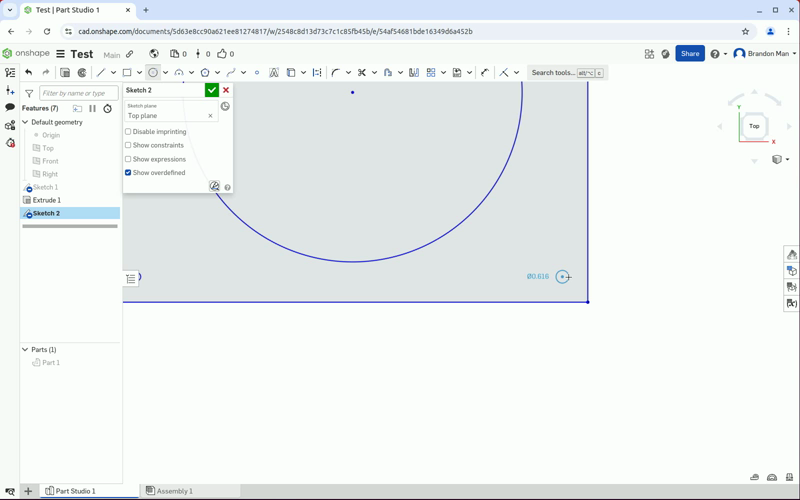
scroll(6)
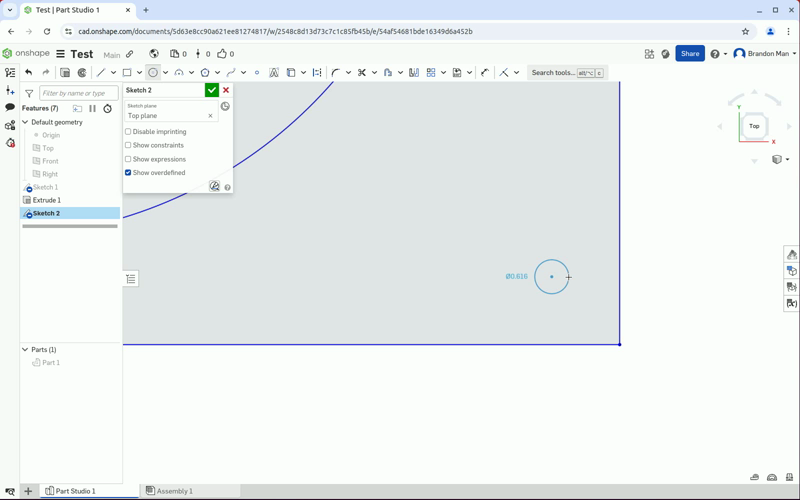
click(568, 276)
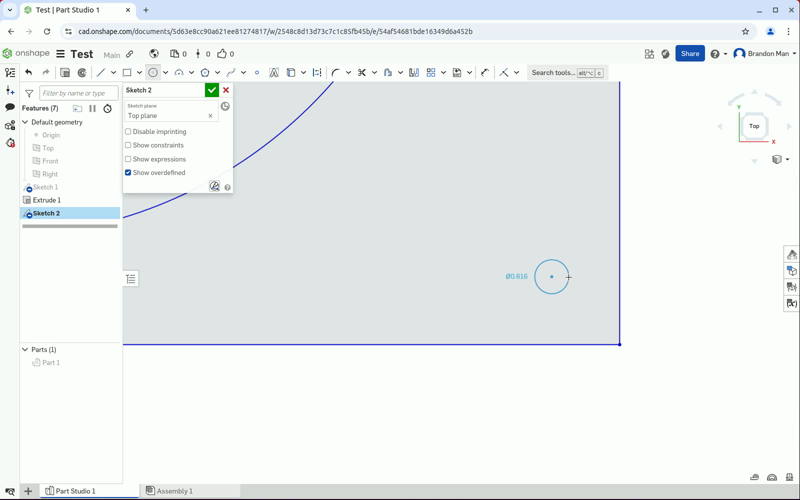
scroll(-6)
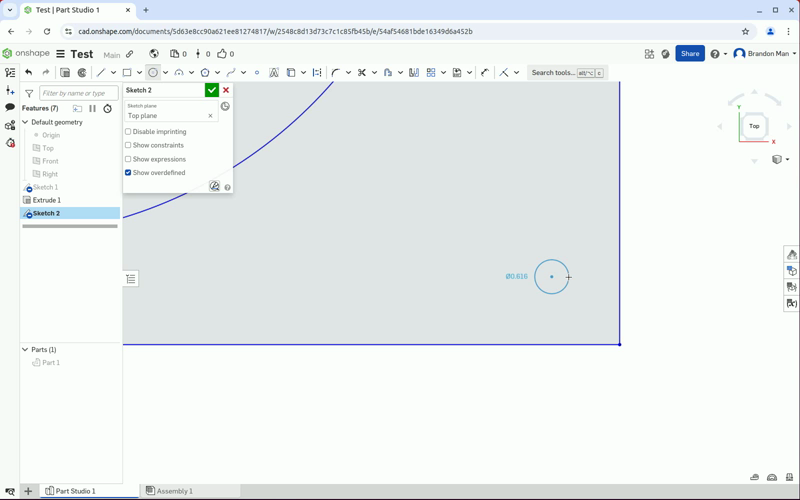
scroll(-6)
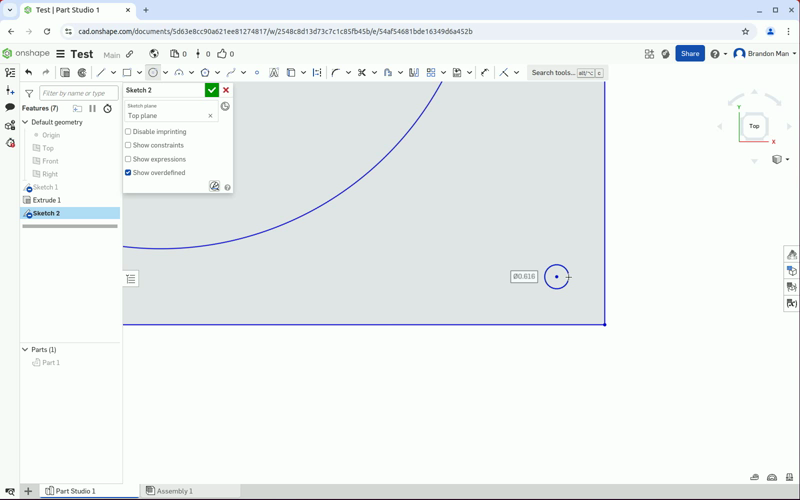
scroll(-6)
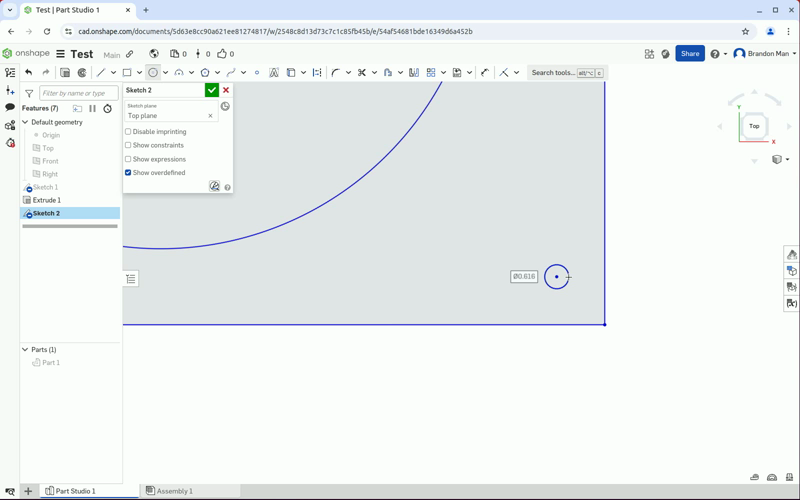
scroll(-6)
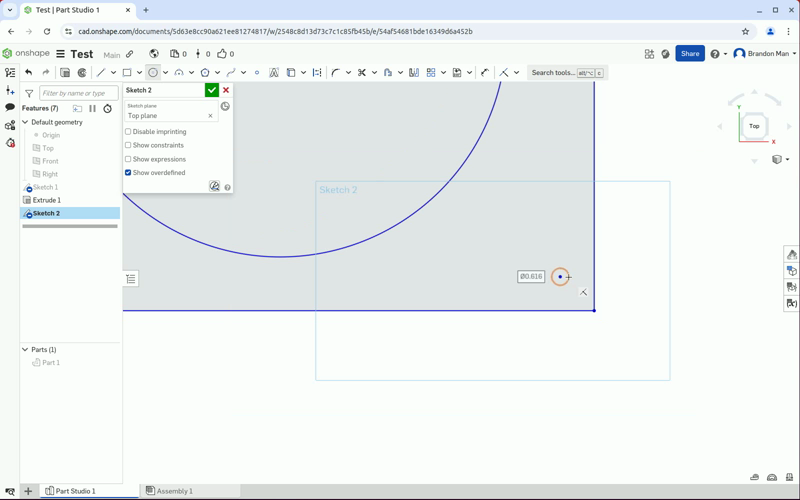
scroll(-6)
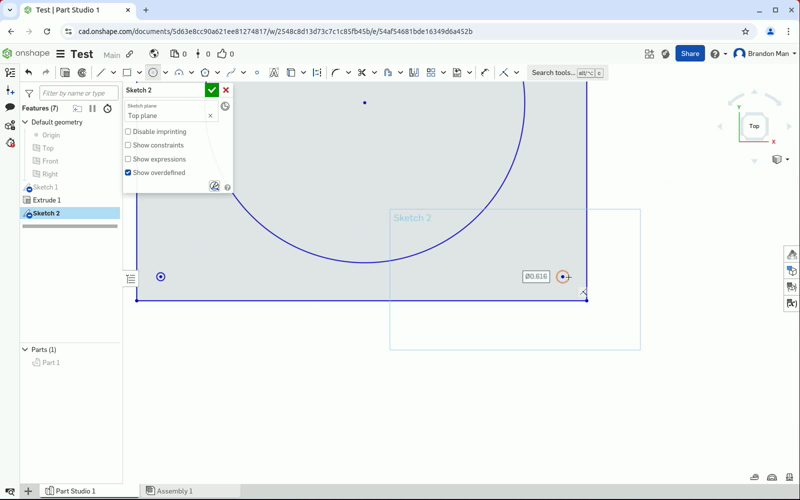
scroll(-6)
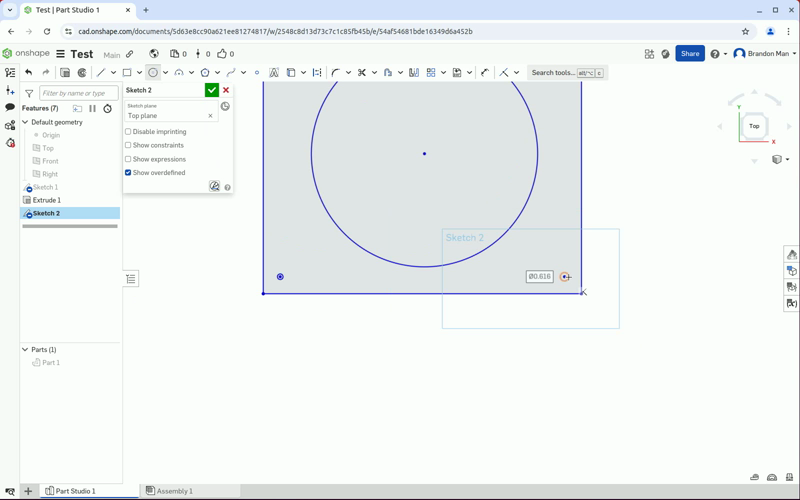
scroll(-6)
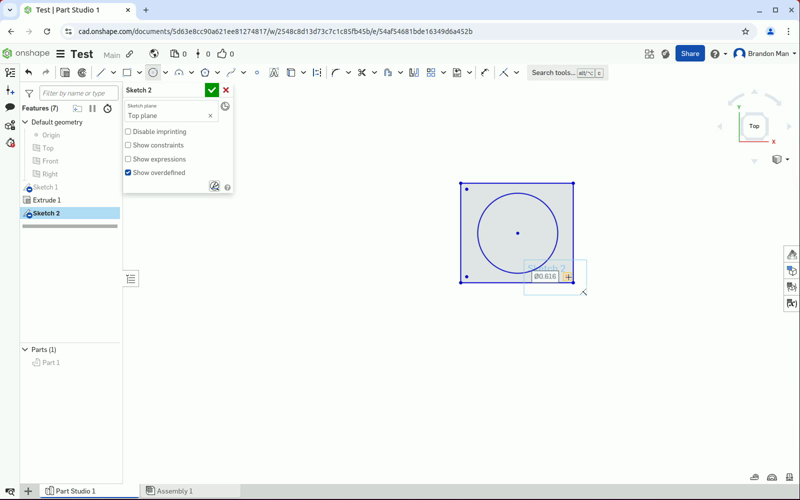
key(esc)
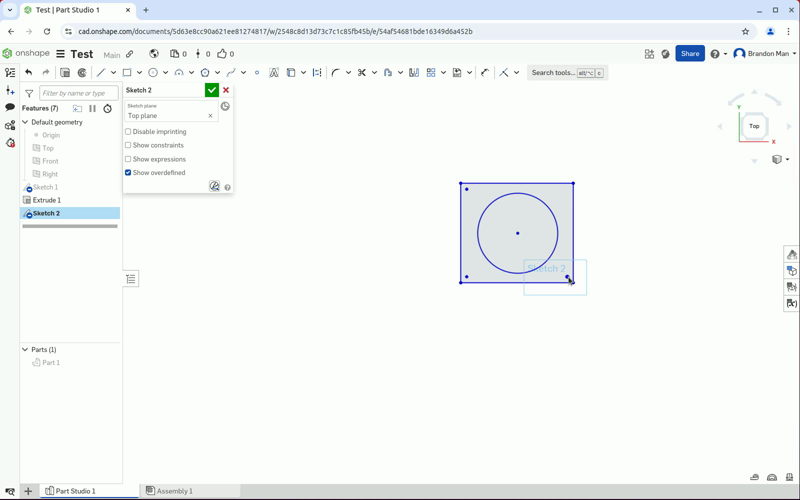
key(c)
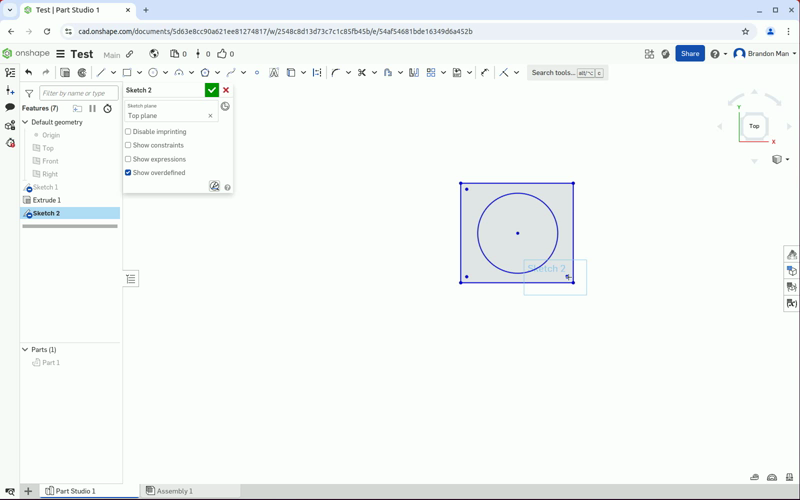
key_down(shift)
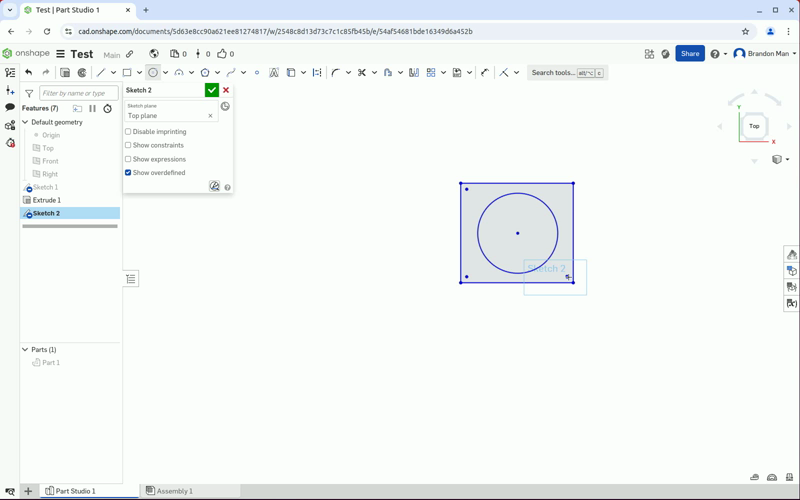
mouse_move(567, 189)
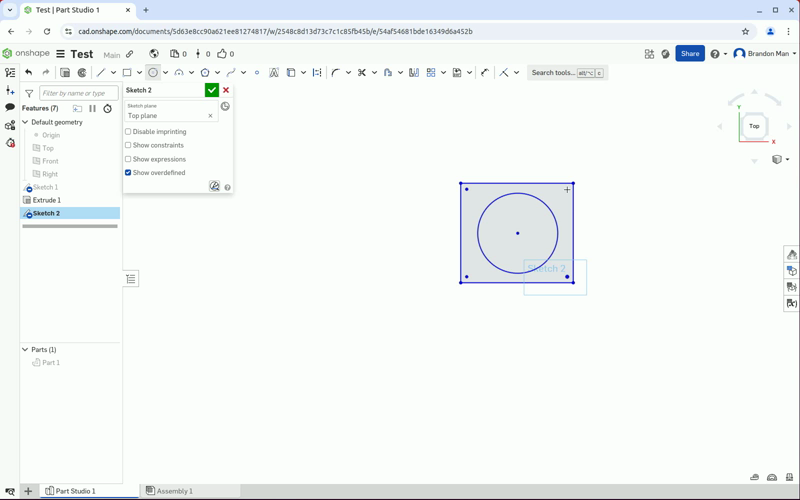
click(567, 189)
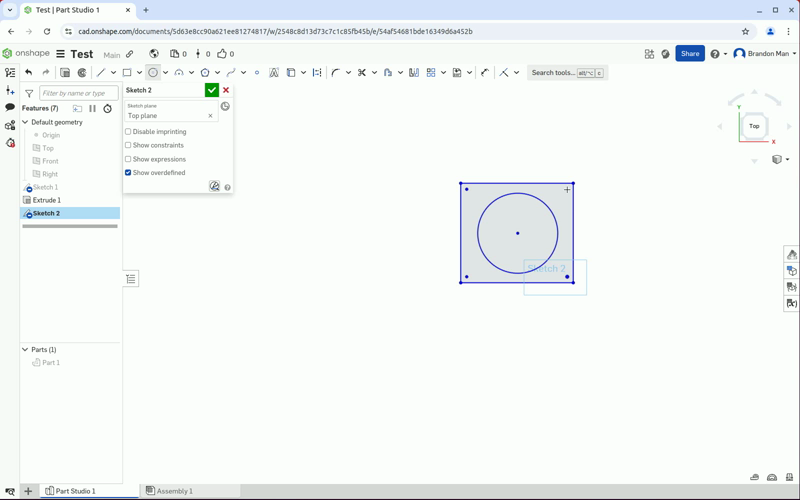
key_up(shift)
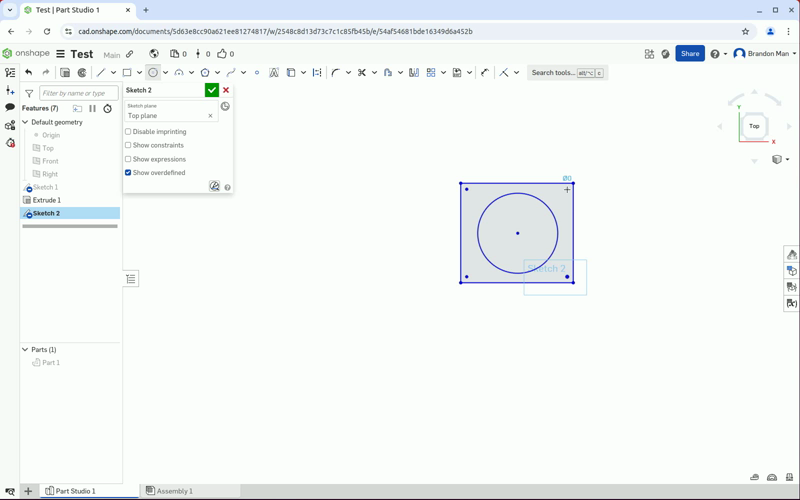
mouse_move(568, 189)
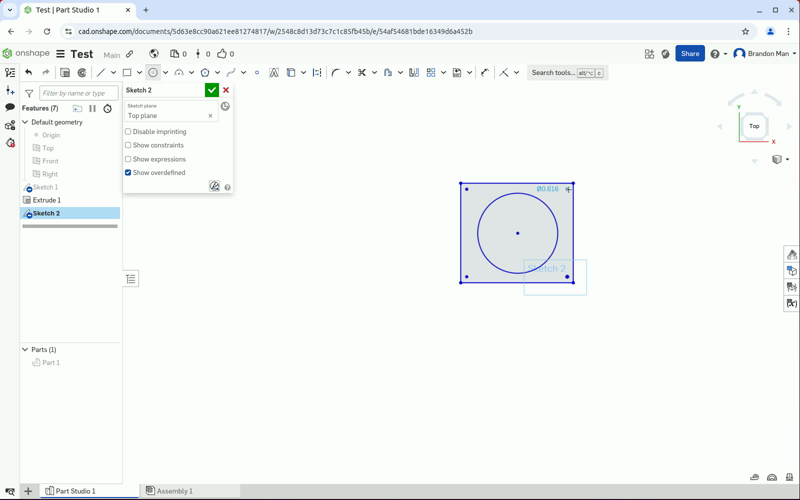
scroll(6)
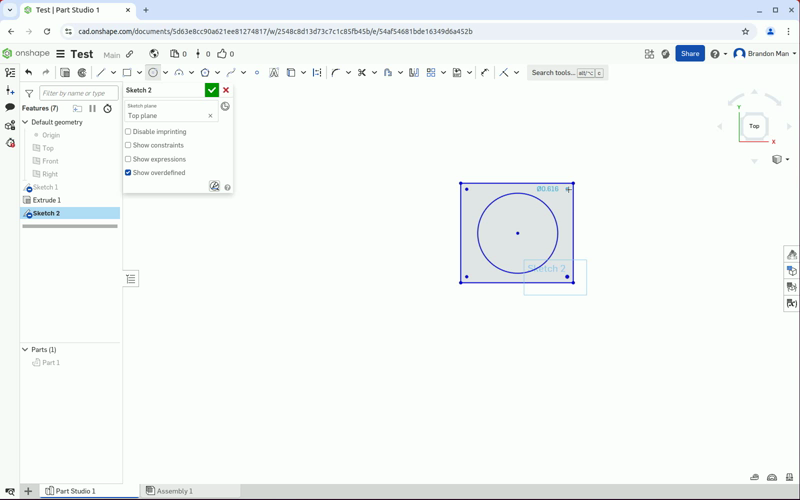
scroll(6)
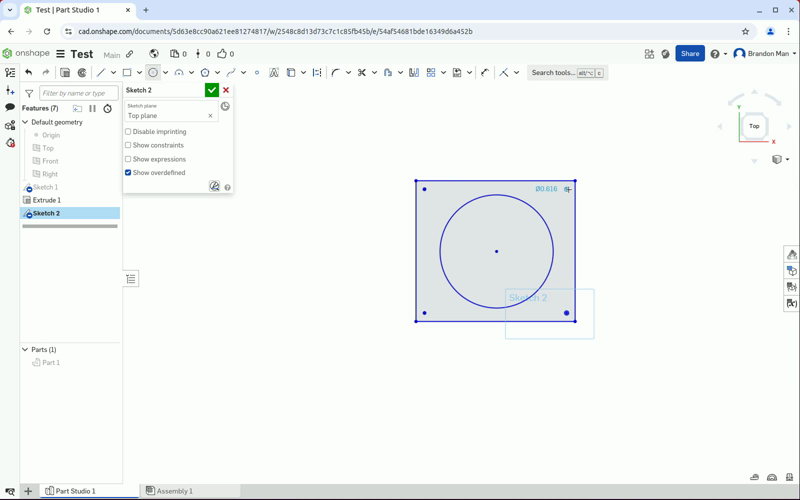
scroll(6)
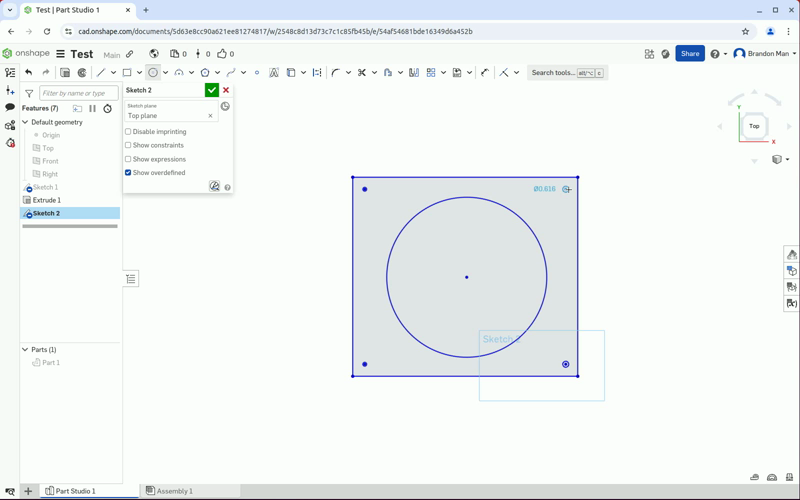
scroll(6)
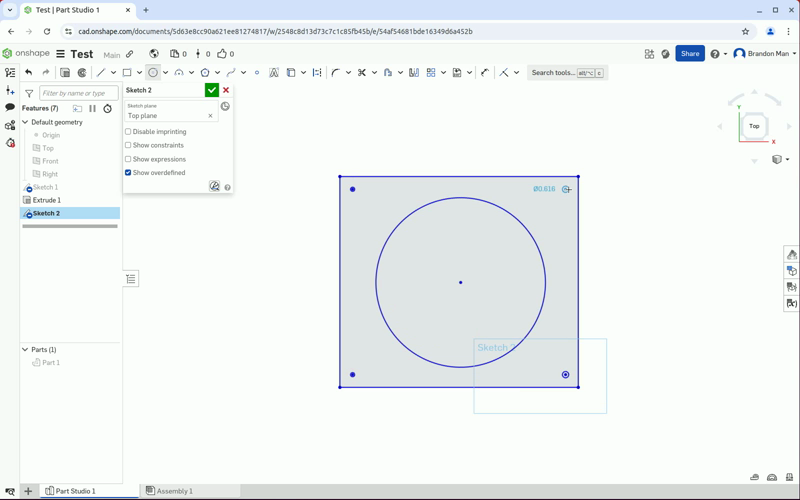
scroll(6)
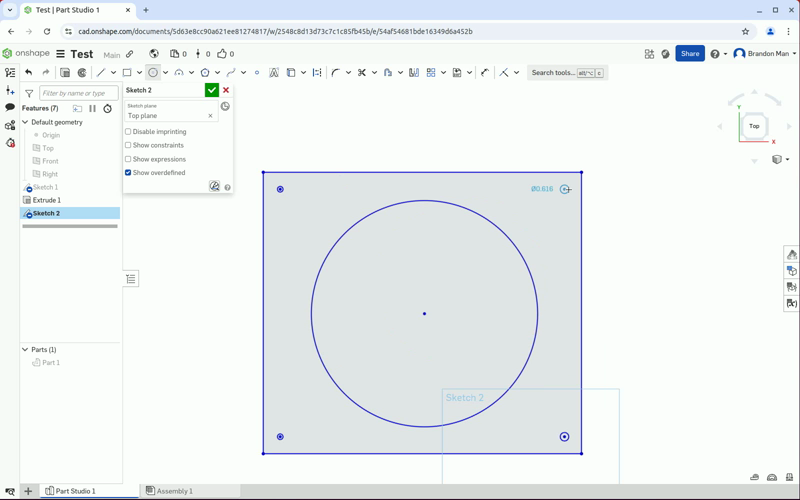
scroll(6)
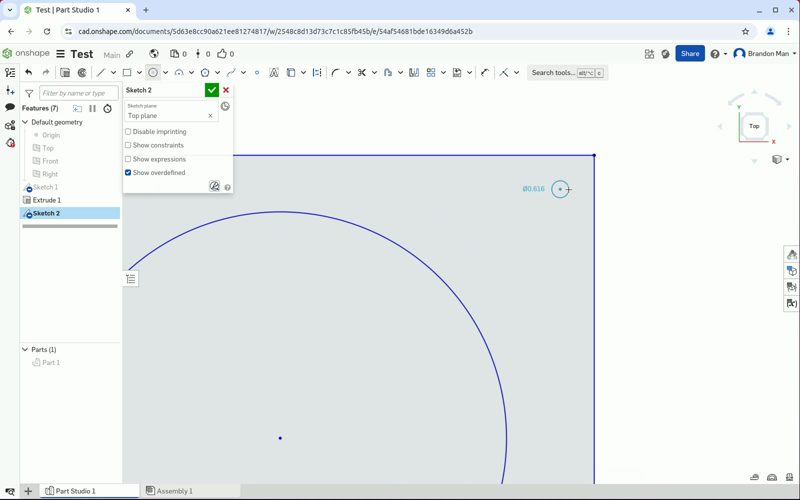
scroll(6)
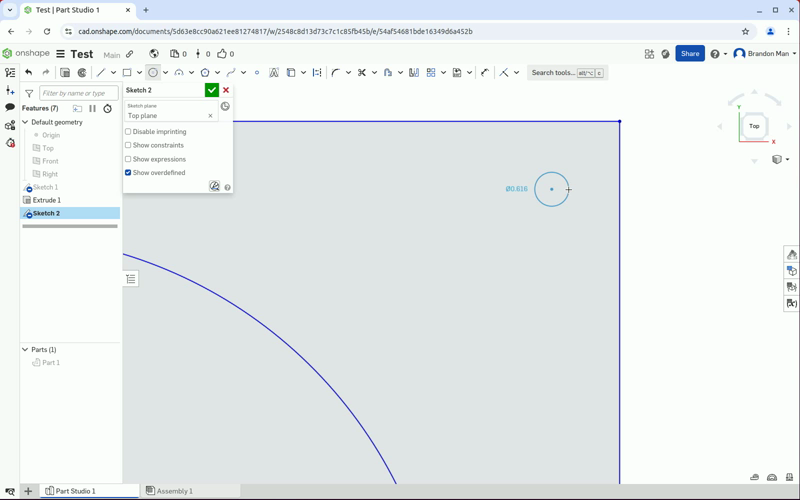
click(568, 189)
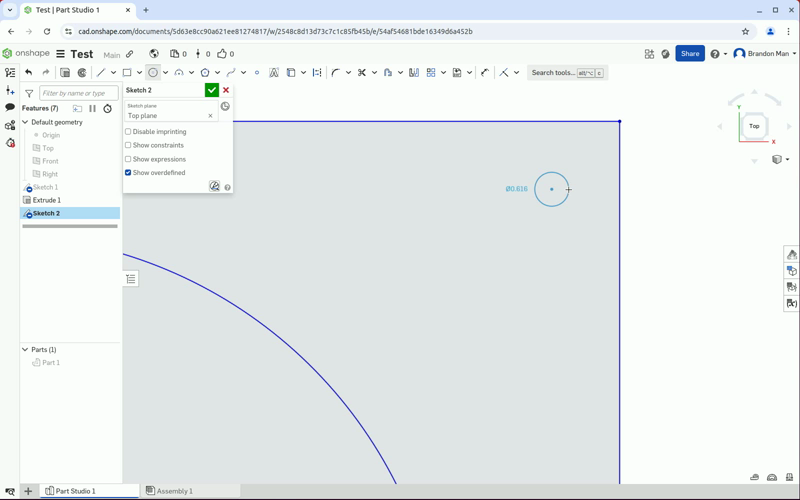
scroll(-6)
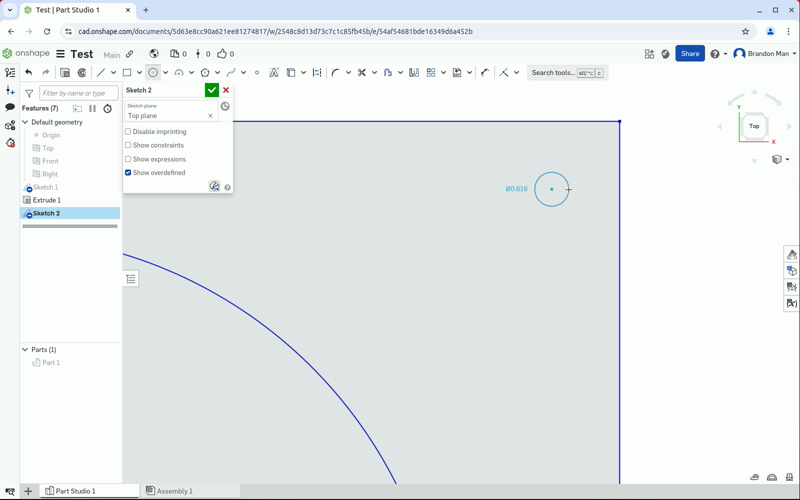
scroll(-6)
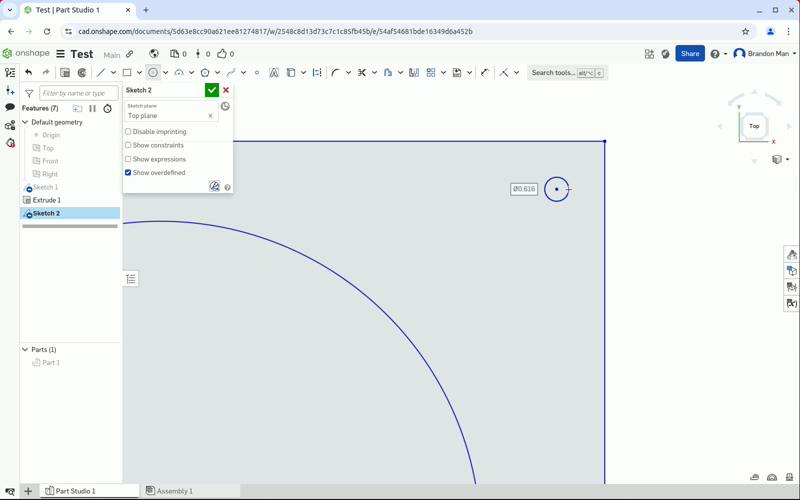
scroll(-6)
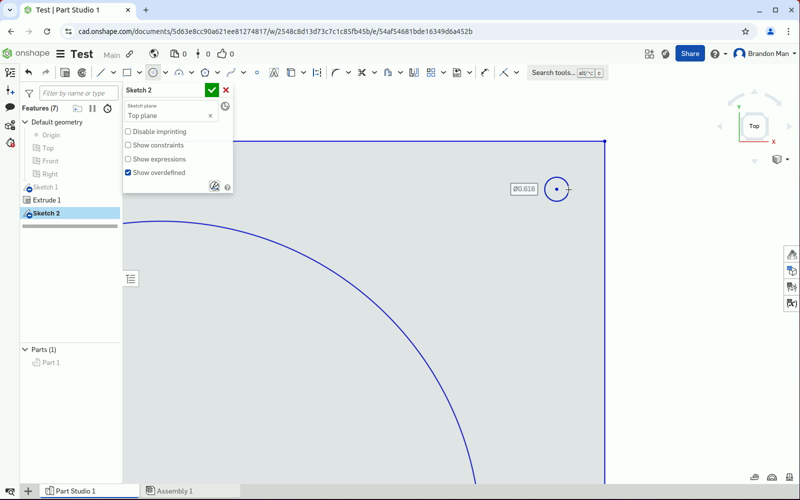
scroll(-6)
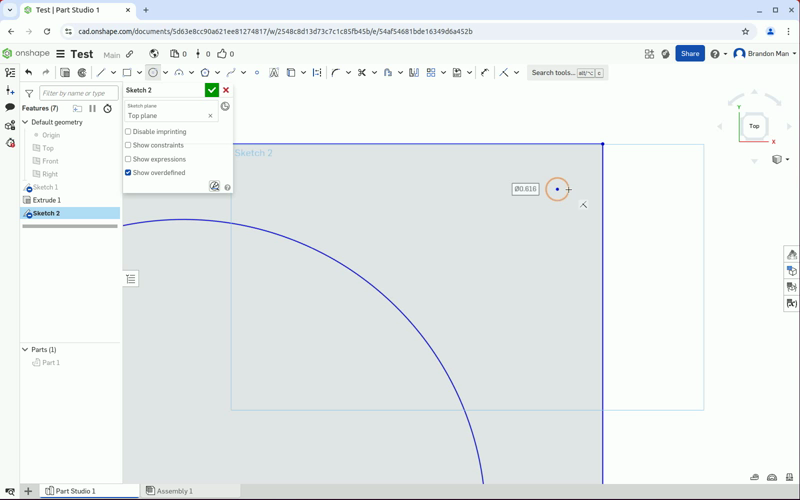
scroll(-6)
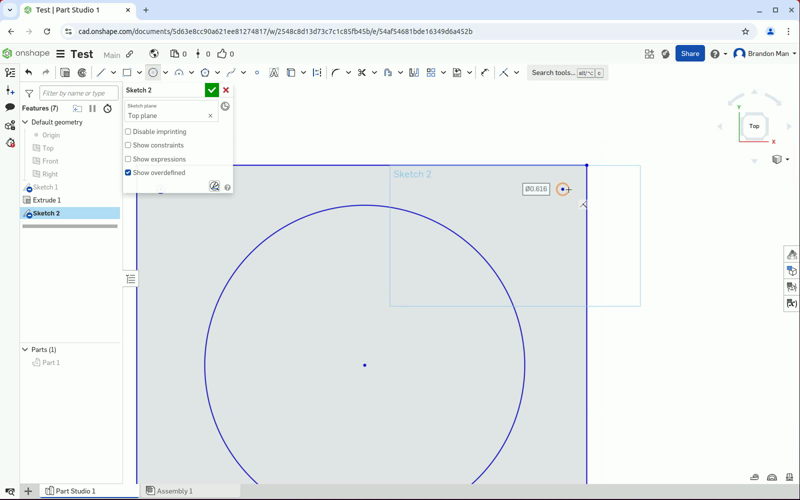
scroll(-6)
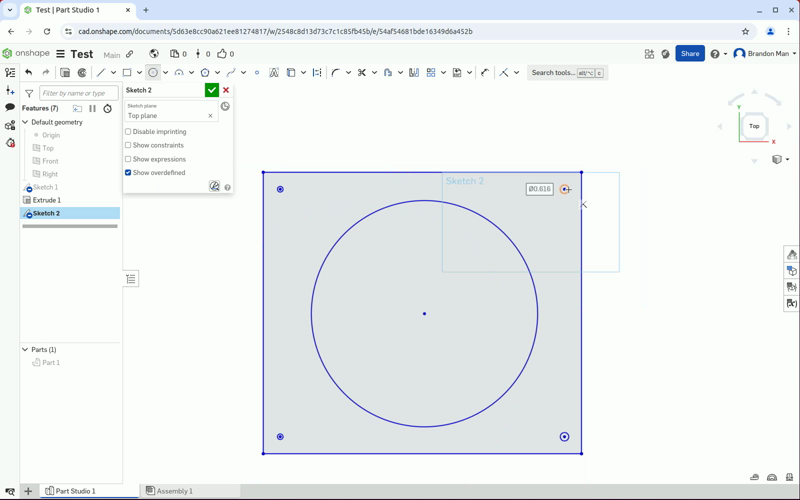
scroll(-6)
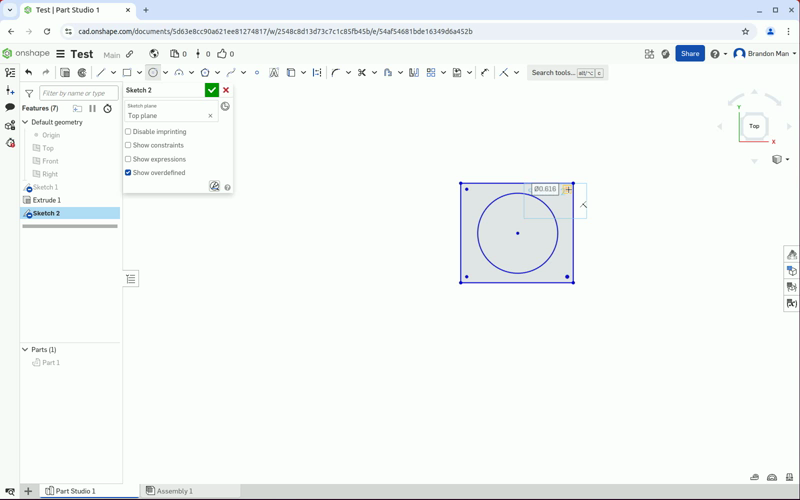
key(esc)
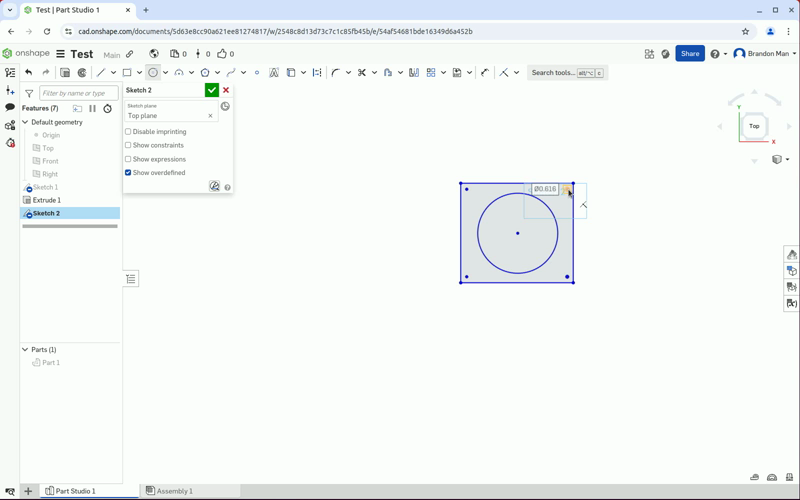
mouse_move(544, 272)
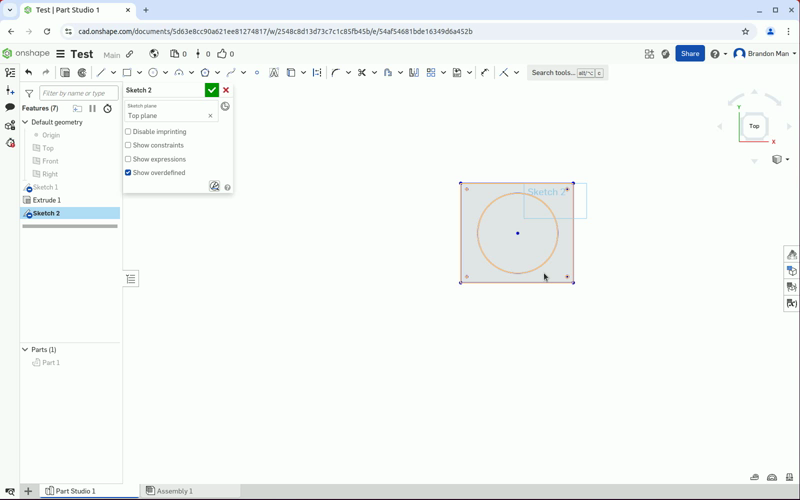
click(544, 272)
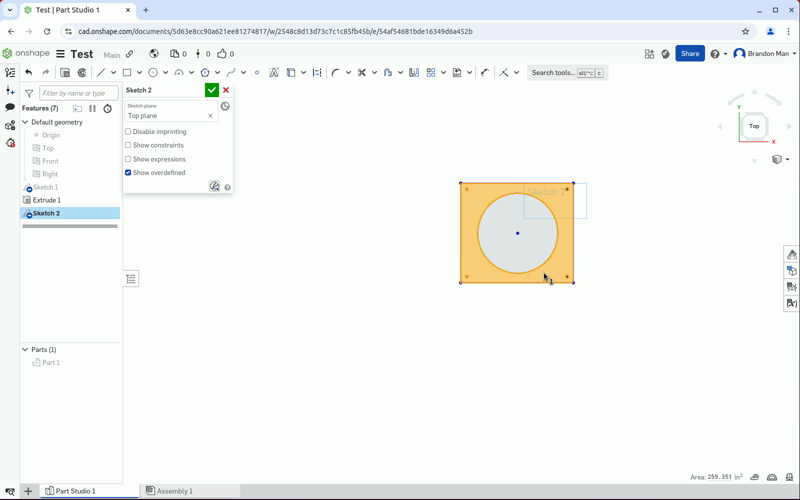
mouse_move(73, 352)
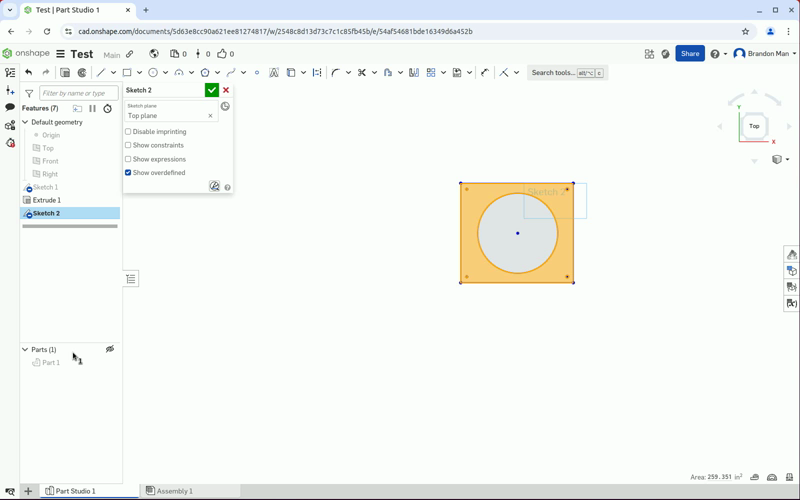
key(shift+y)
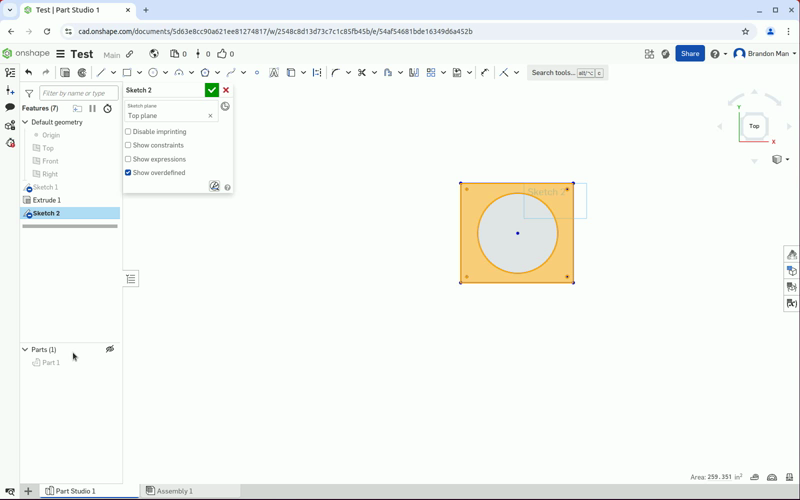
key(shift+e)
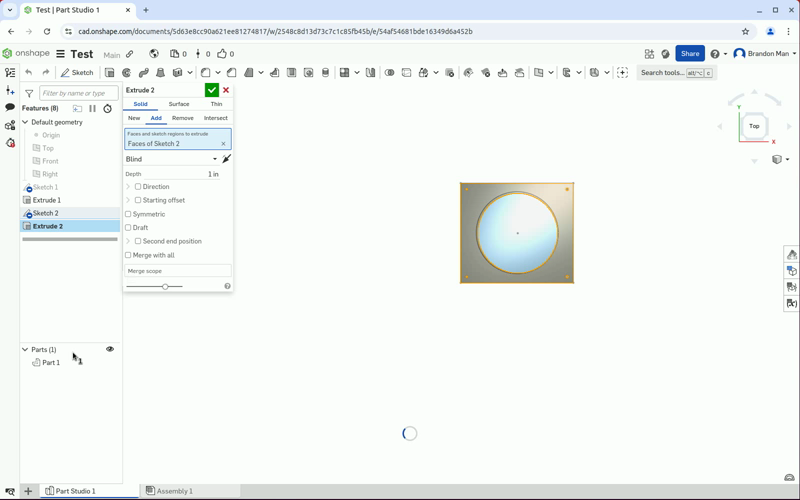
mouse_move(143, 106)
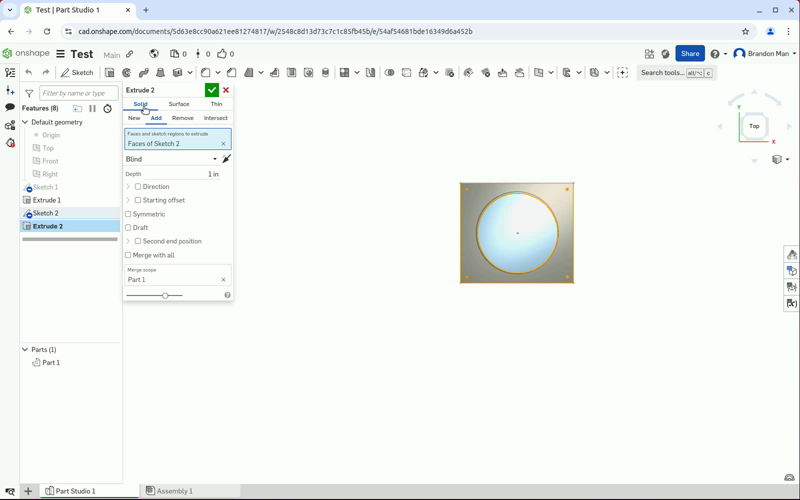
click(143, 106)
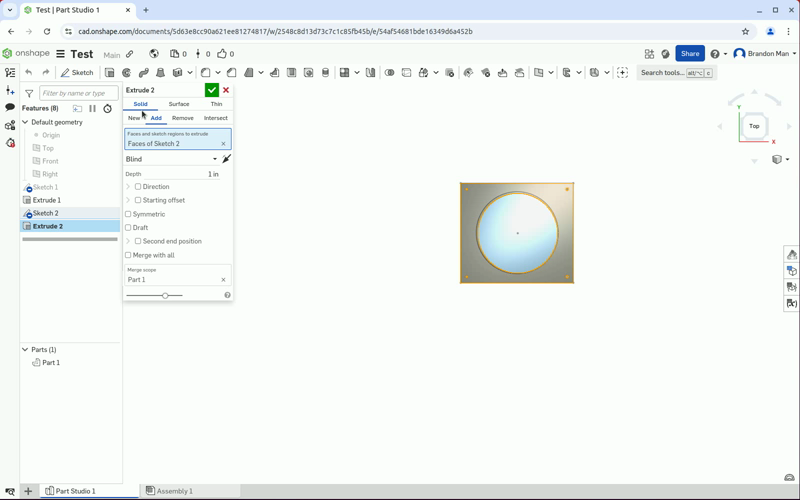
mouse_move(137, 120)
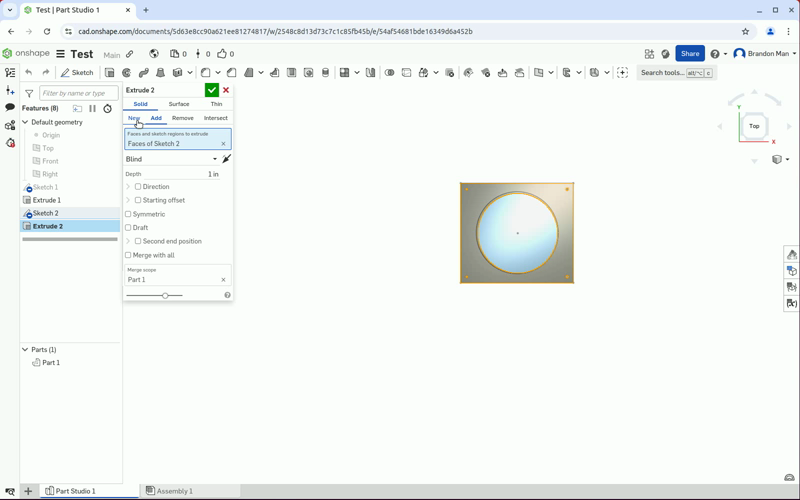
click(137, 120)
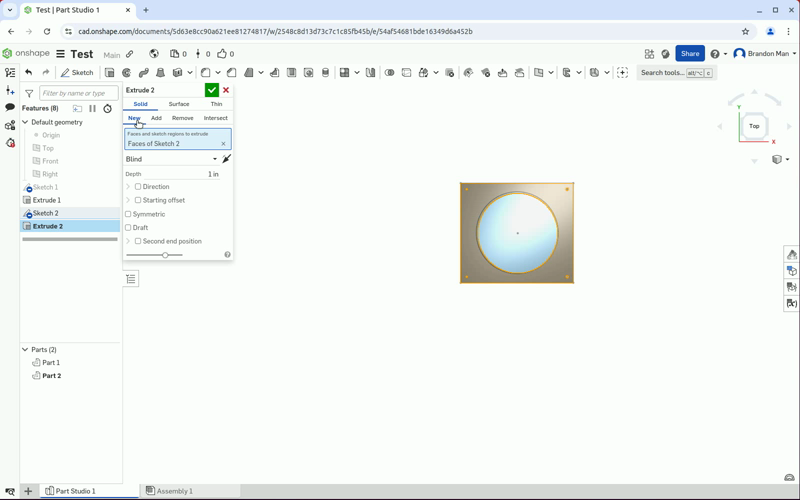
key(tab, 4)
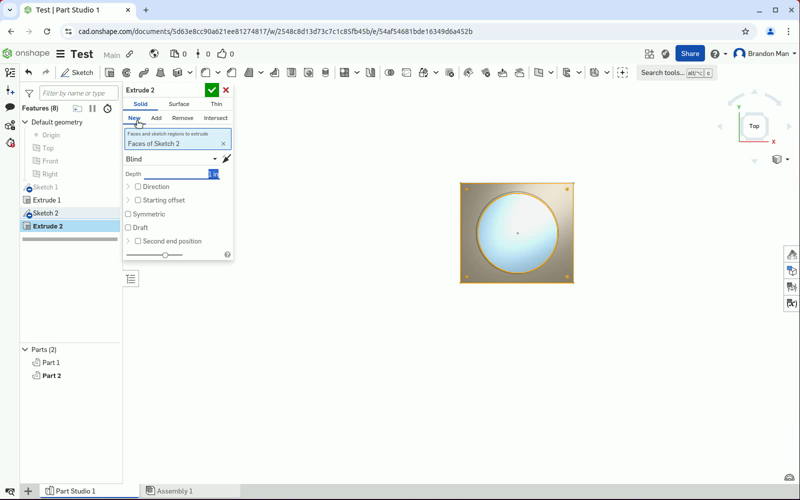
text(1.926)
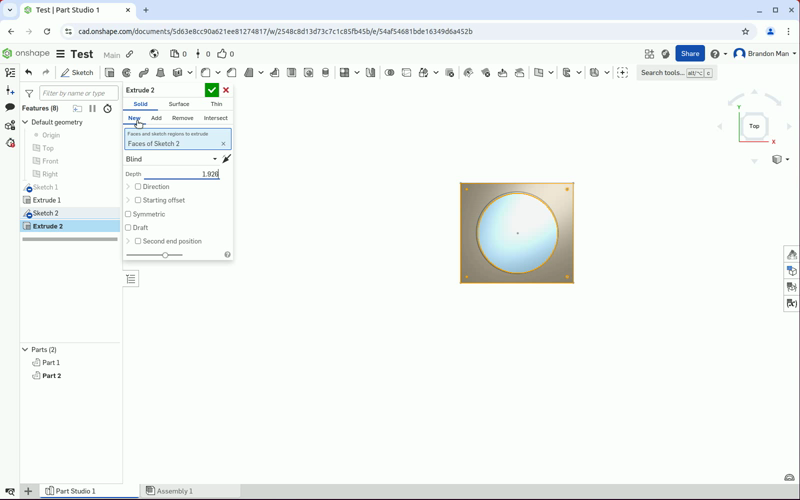
key(enter)
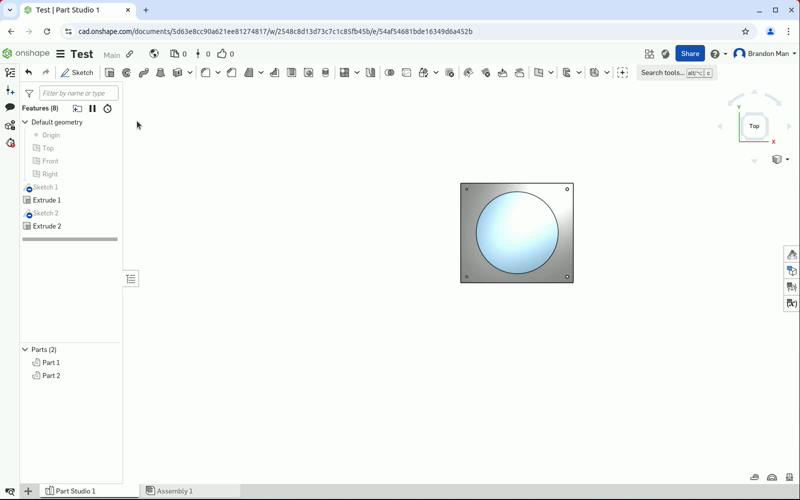
key(shift+h)
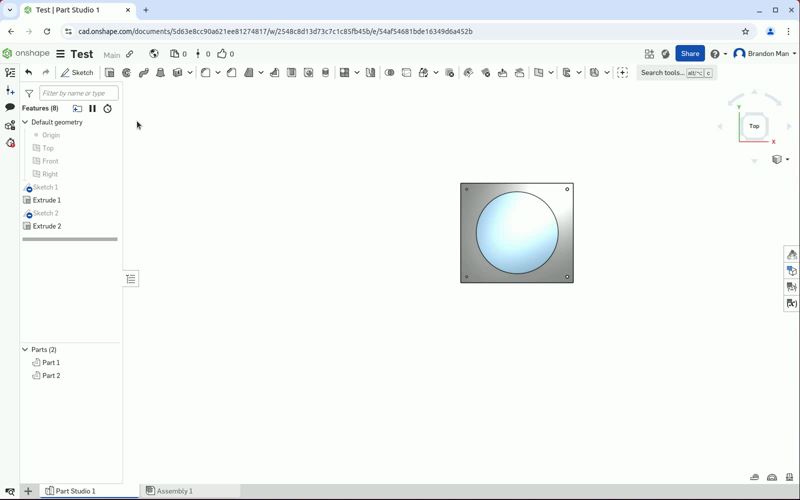
key(shift+h)
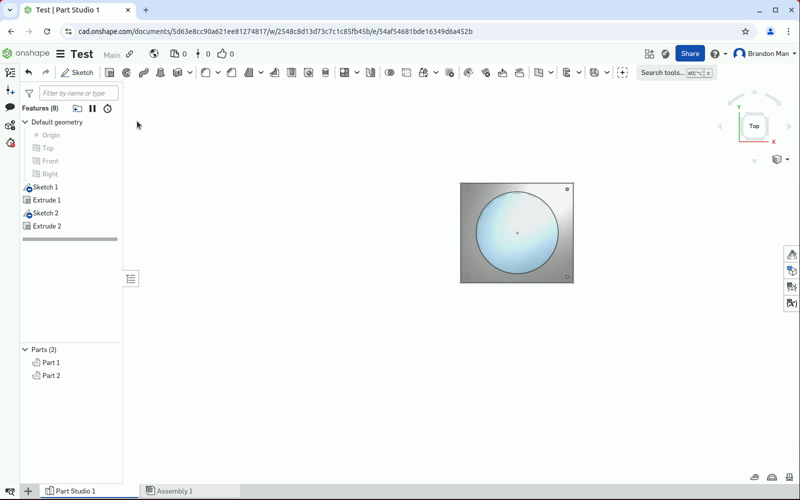
key(shift+7)
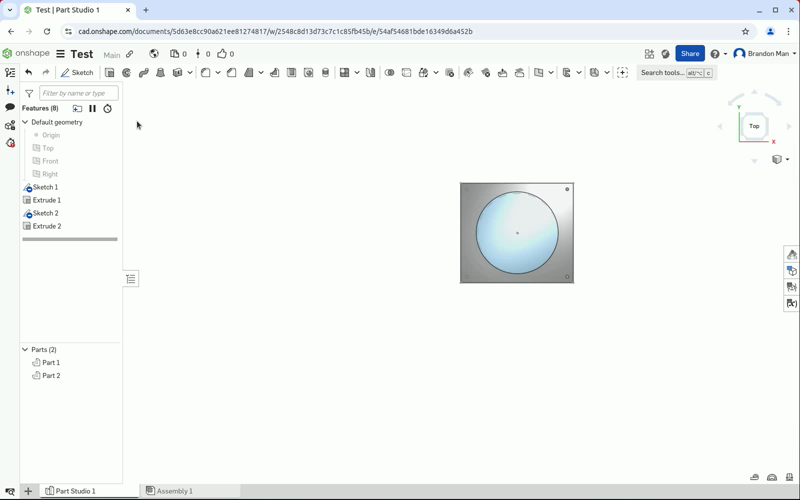
key(up, 3)
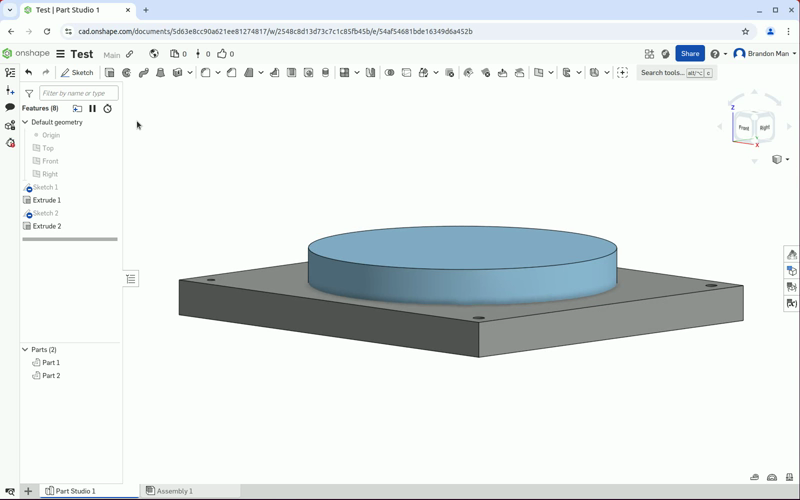
key(left, 3)
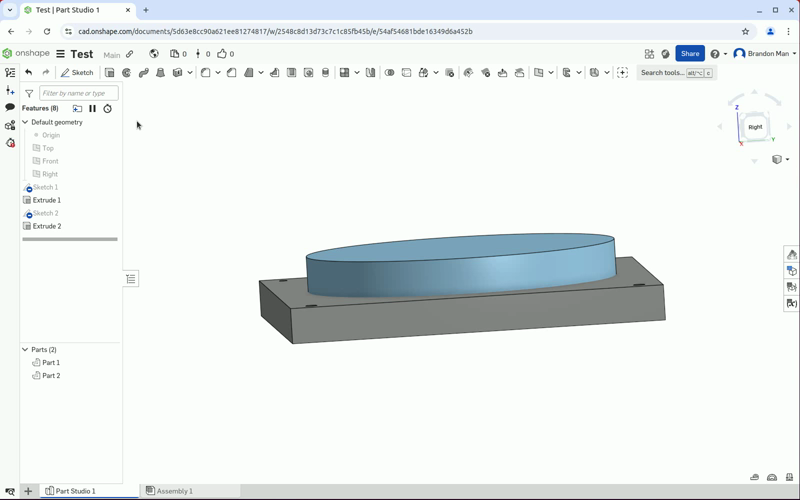
key(right, 3)
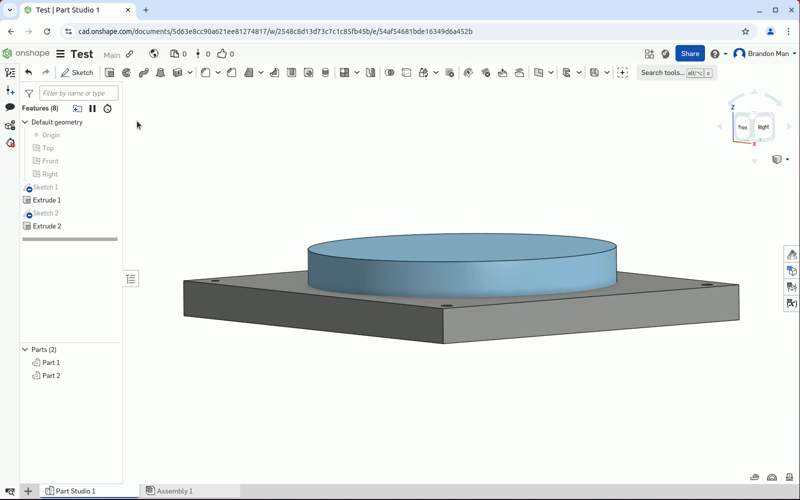
key(down, 3)
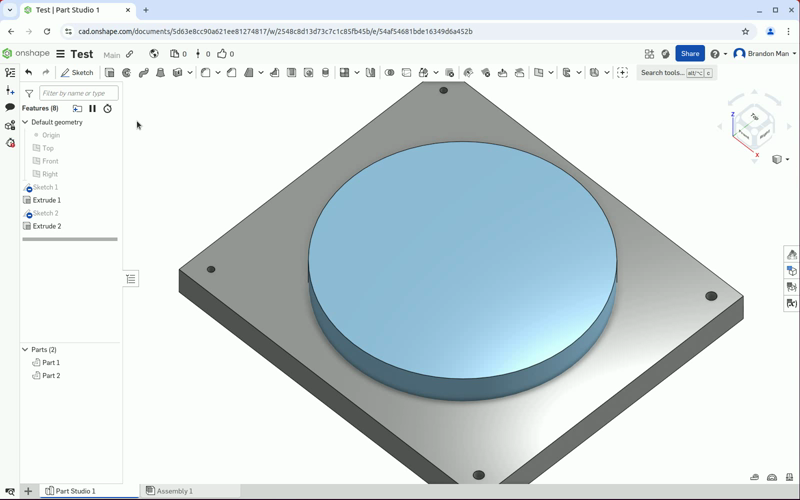
mouse_move(73, 189)
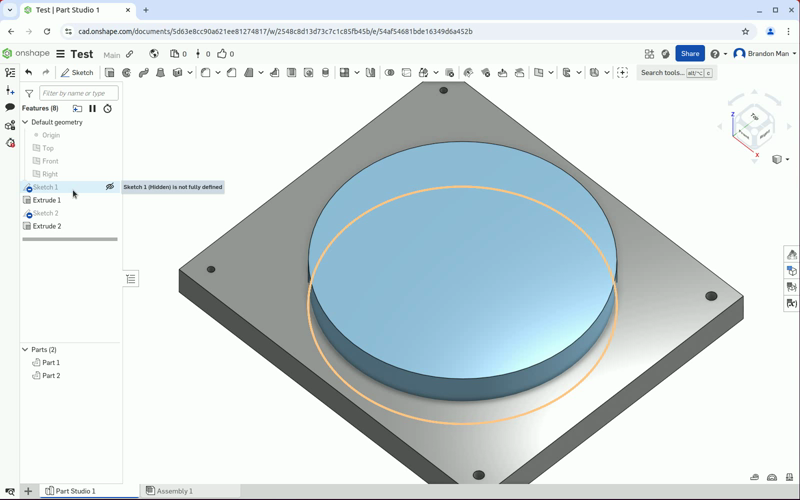
click(73, 189)